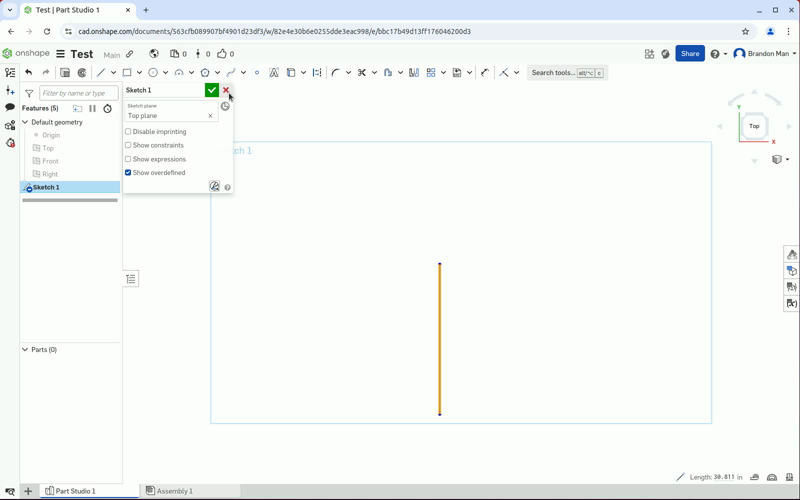
key(shift+h)
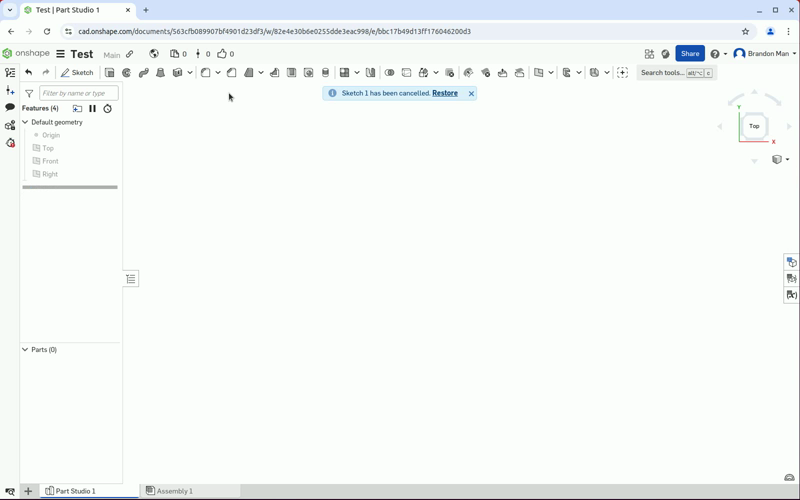
mouse_move(73, 352)
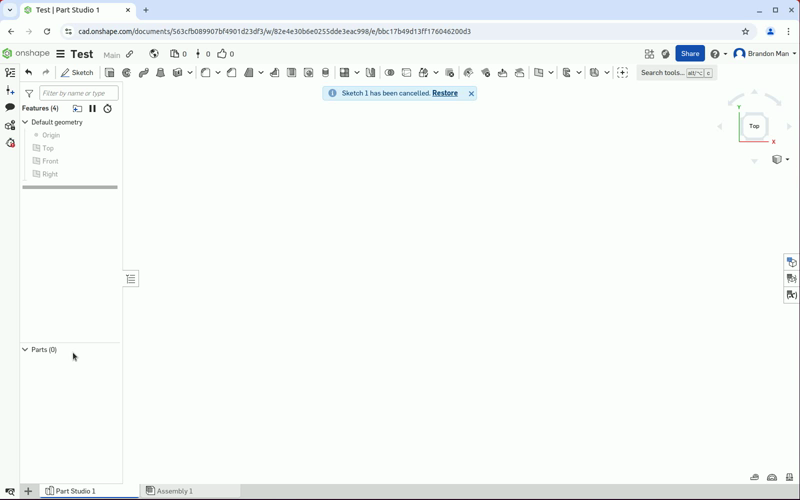
key(y)
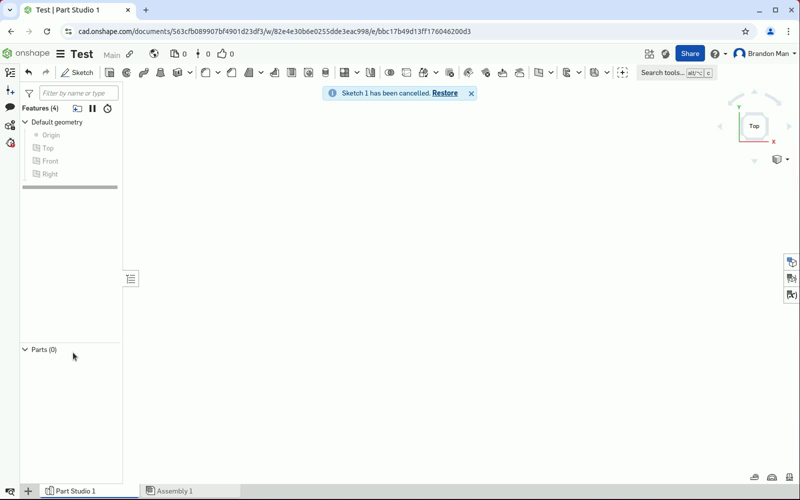
key(shift+p)
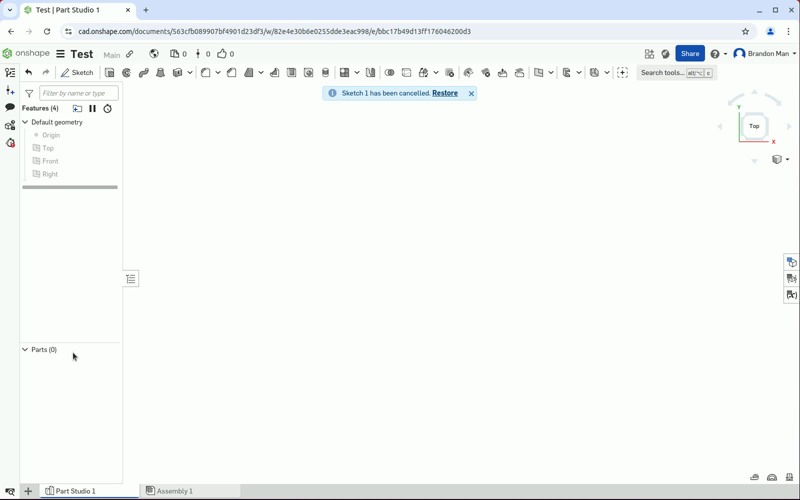
key(space)
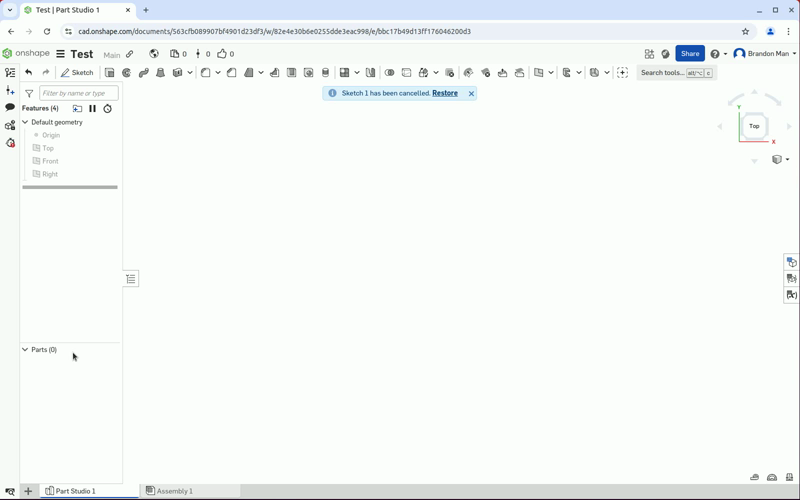
key_down(shift)
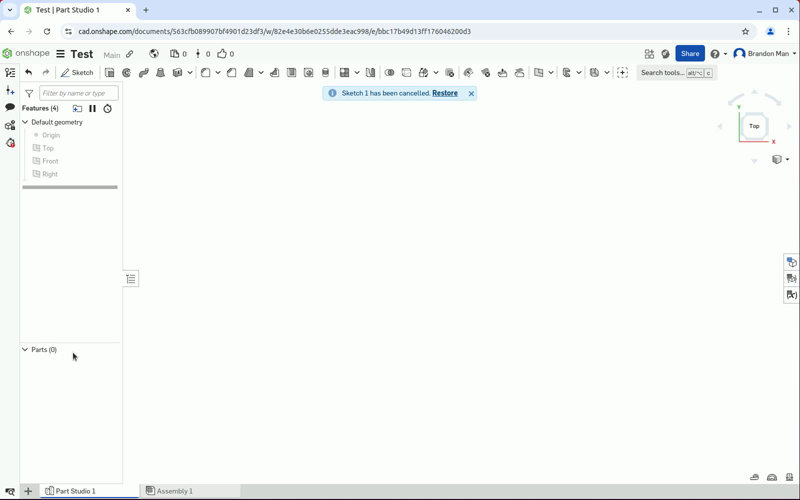
key(up)
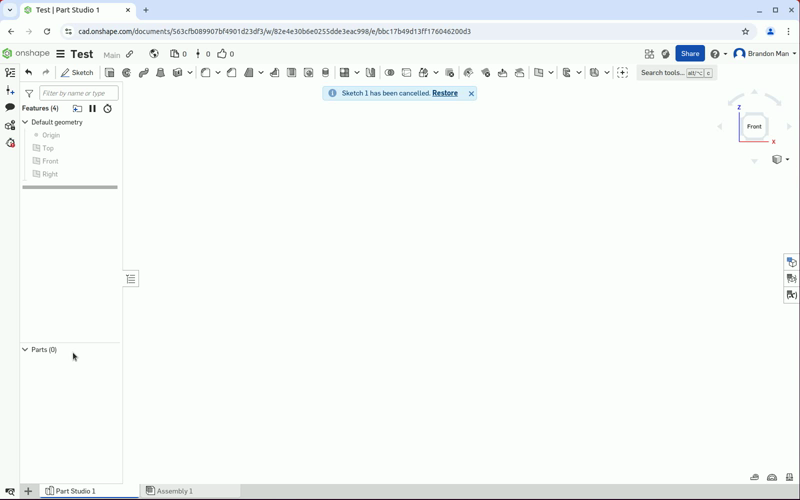
key_up(shift)
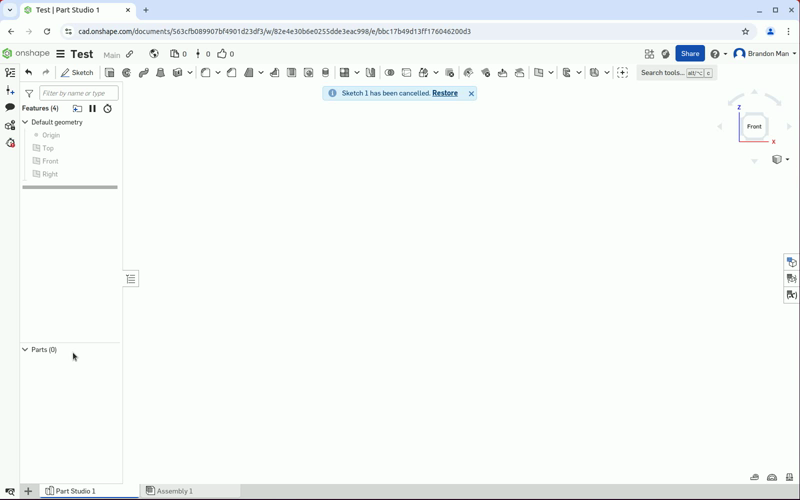
mouse_move(73, 352)
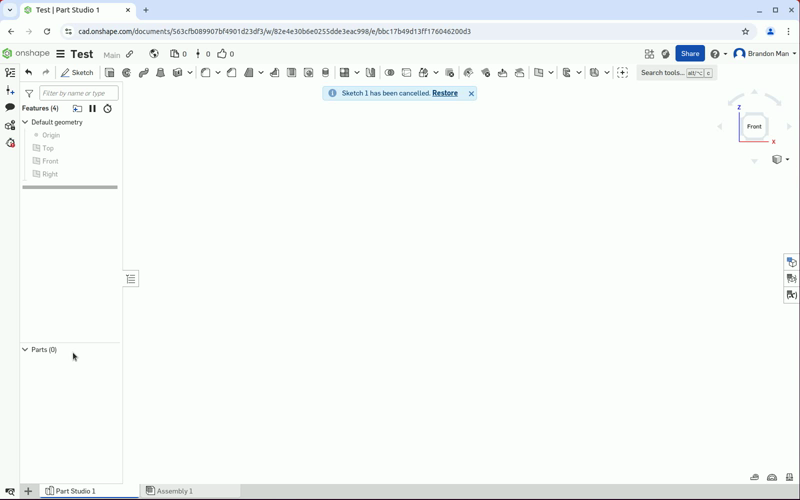
key(shift+y)
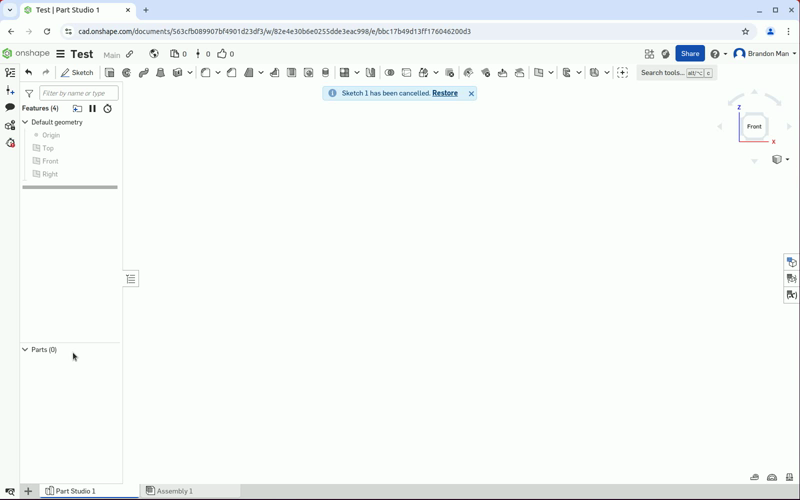
key(shift+s)
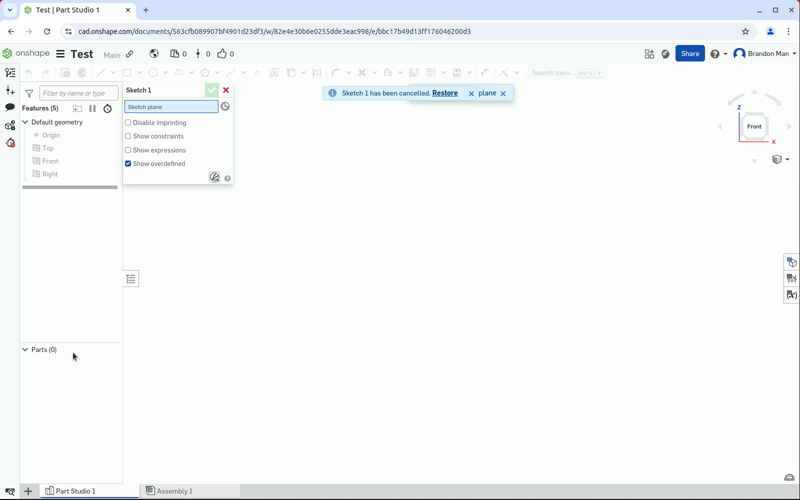
mouse_move(73, 163)
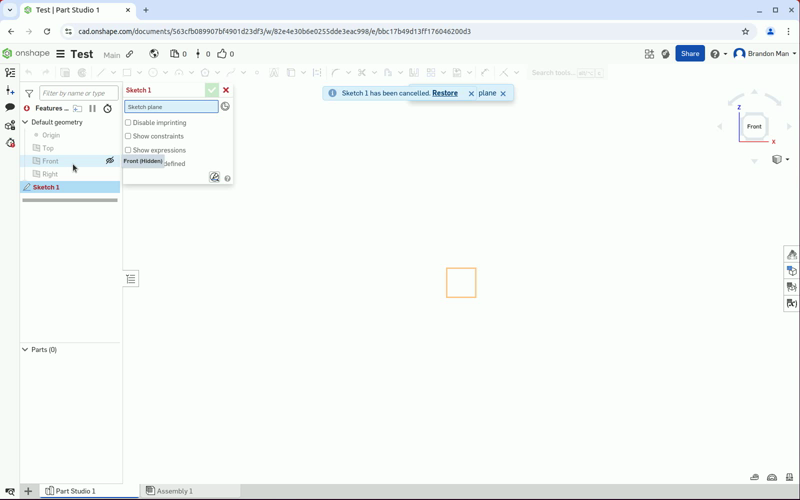
click(73, 163)
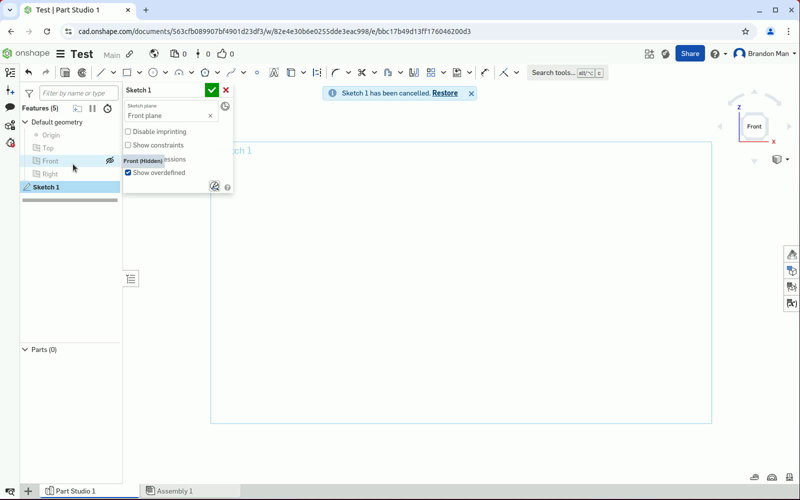
mouse_move(73, 352)
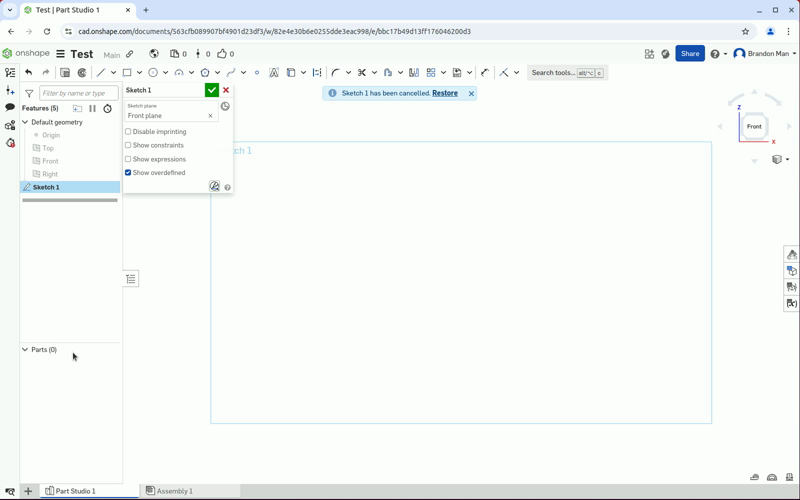
key(y)
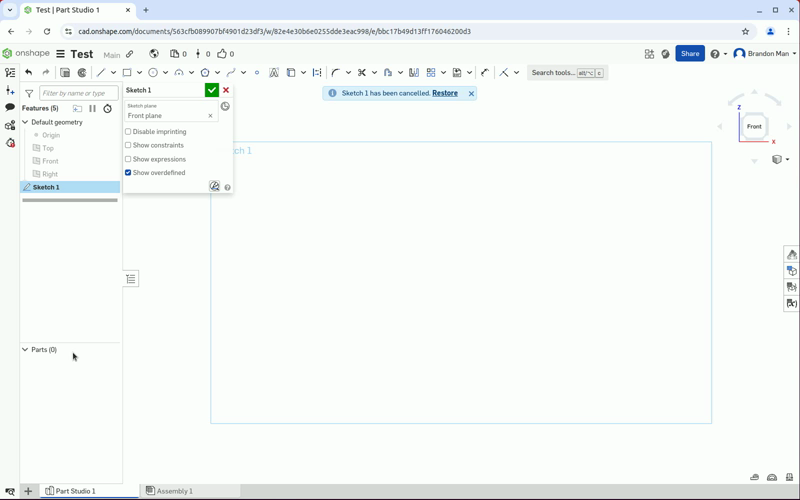
key(l)
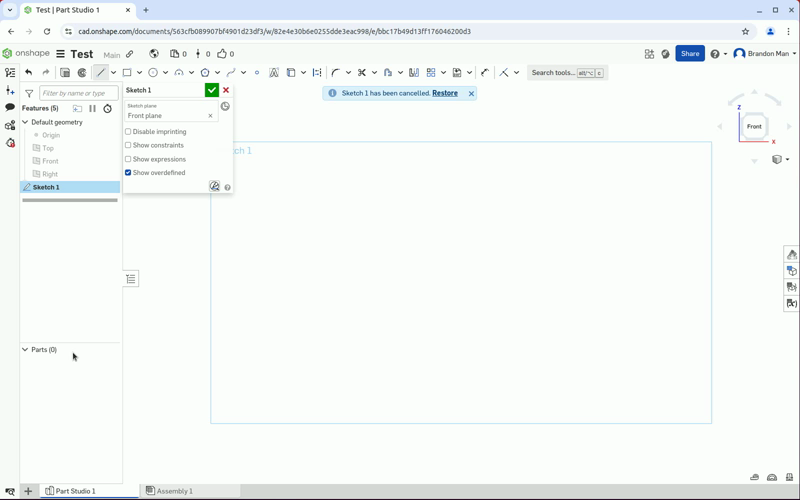
key_down(shift)
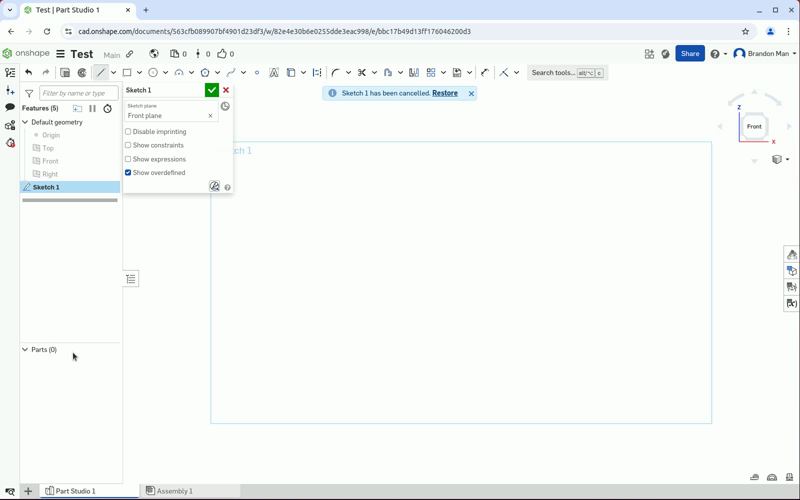
mouse_move(460, 339)
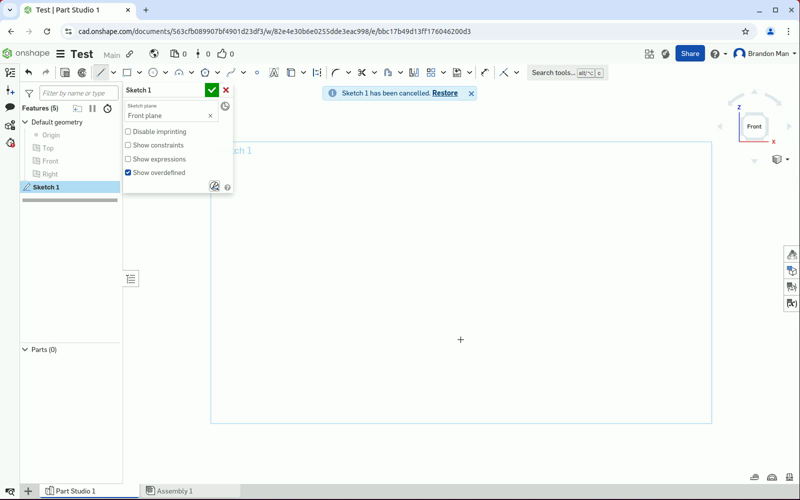
click(460, 339)
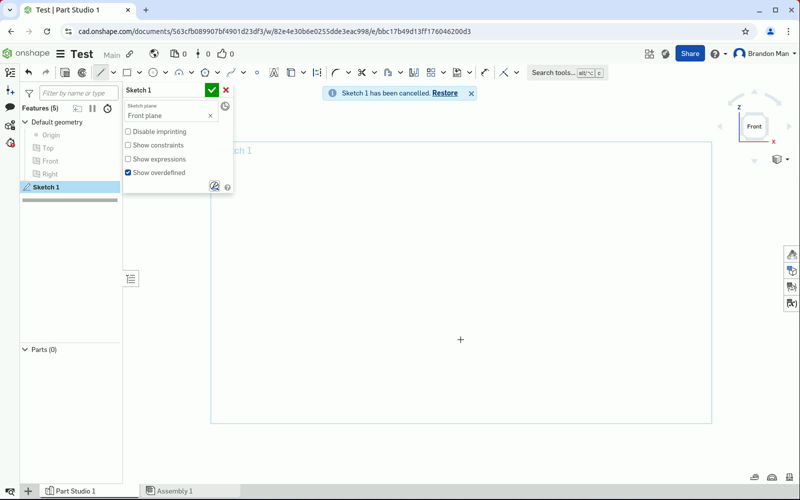
key_up(shift)
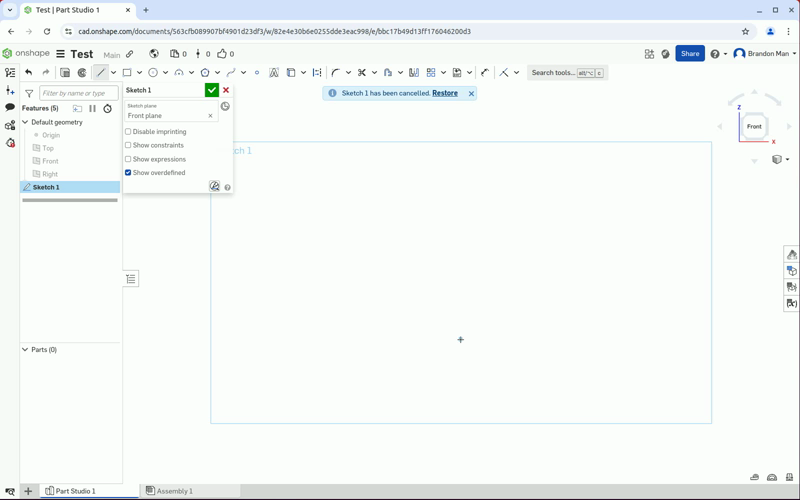
key_down(shift)
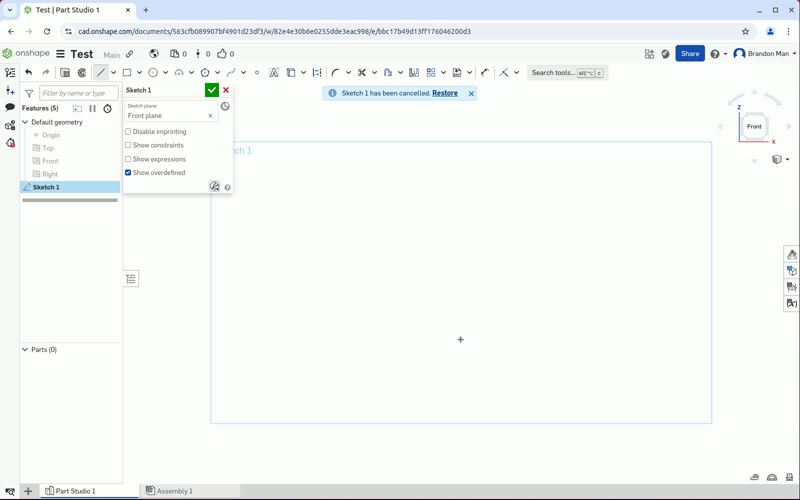
mouse_move(490, 339)
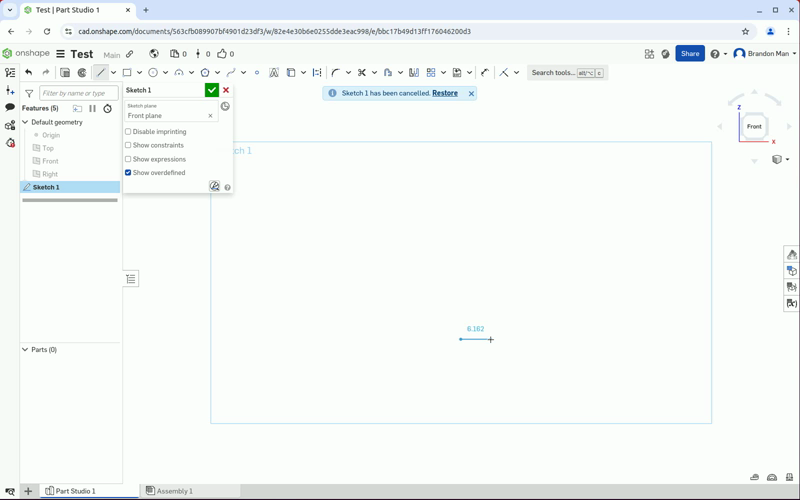
mouse_move(483, 339)
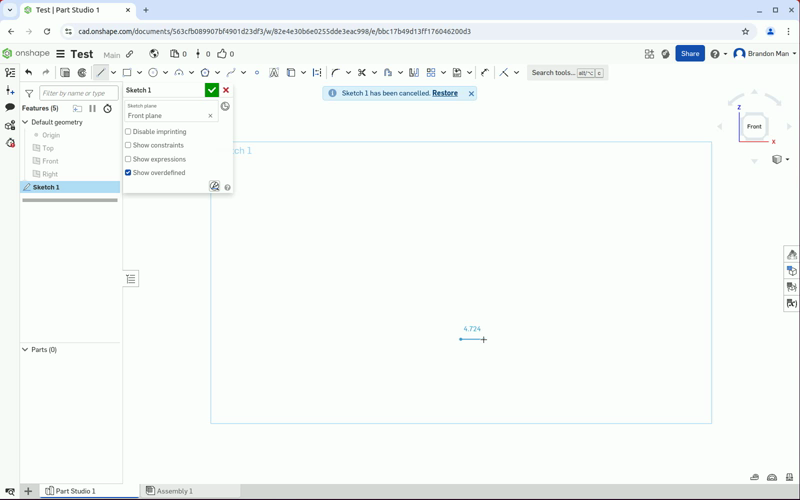
click(483, 339)
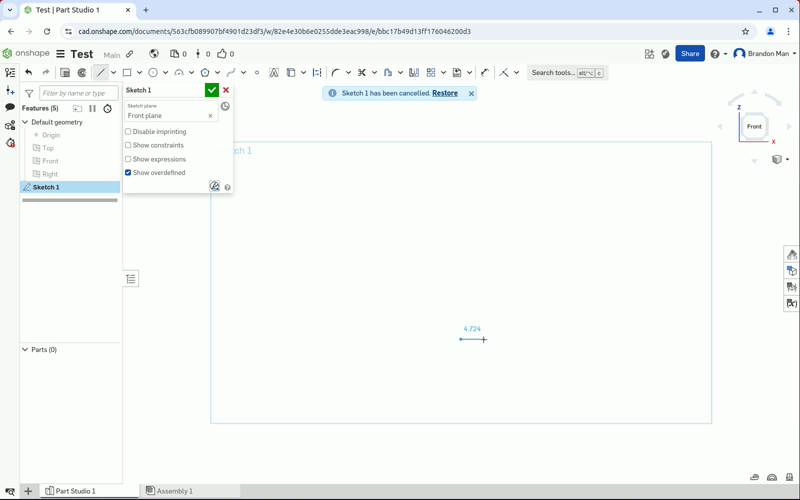
key_up(shift)
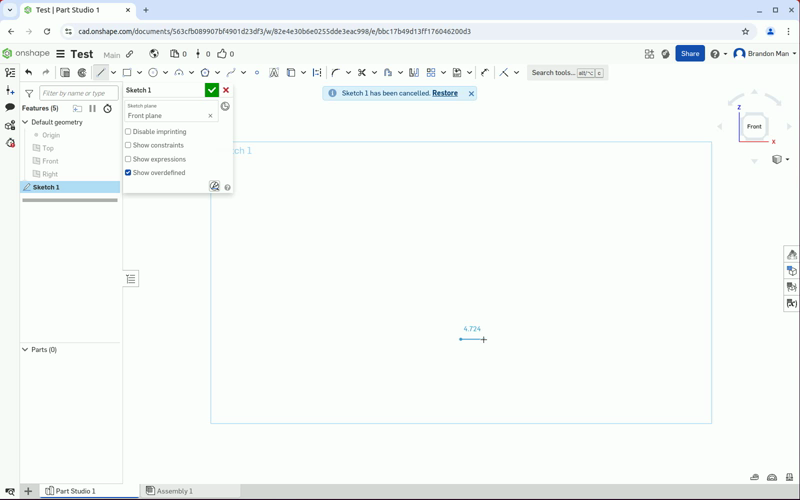
key_down(shift)
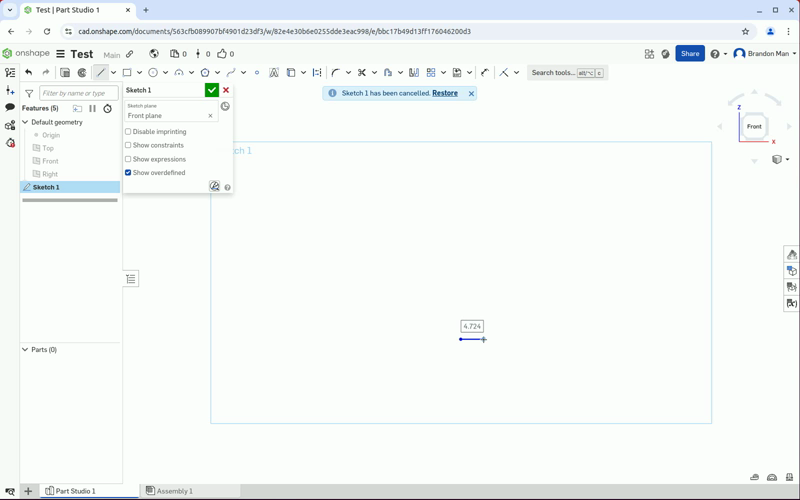
mouse_move(513, 339)
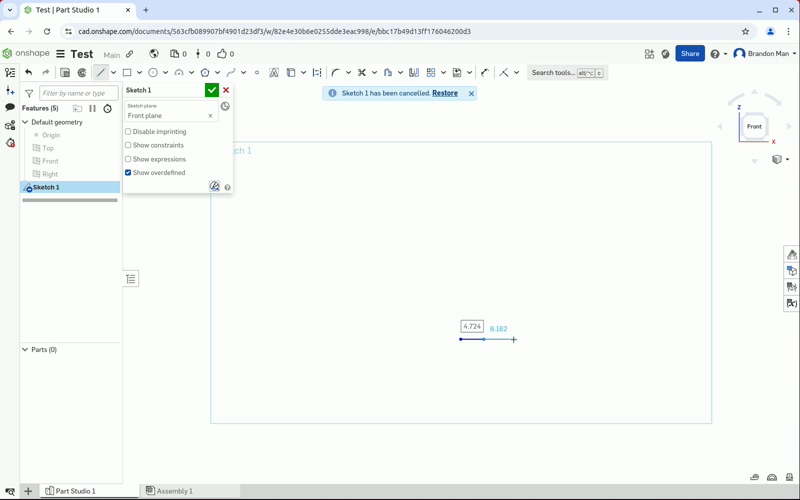
mouse_move(483, 282)
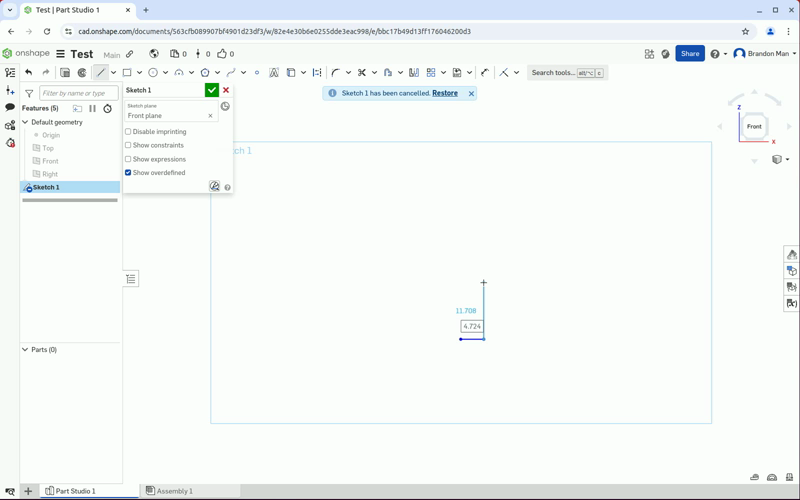
click(483, 282)
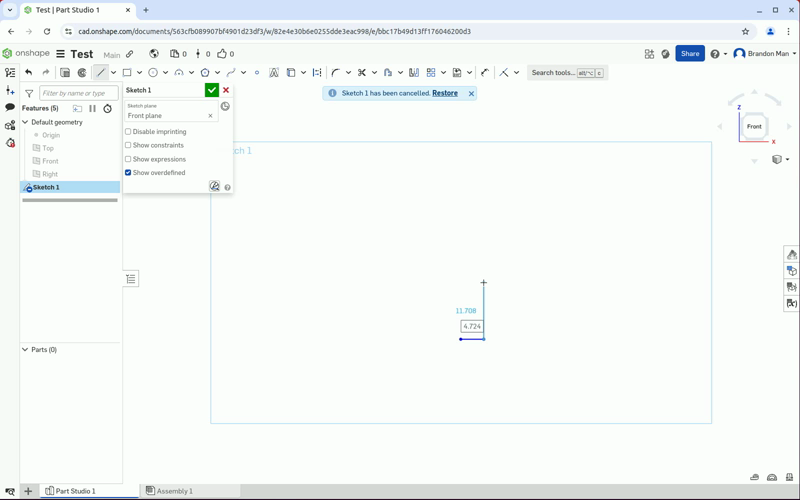
key_up(shift)
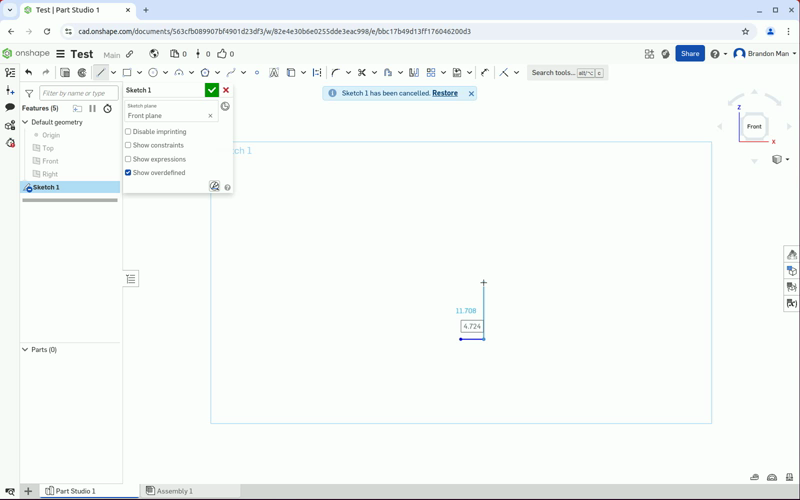
key_down(shift)
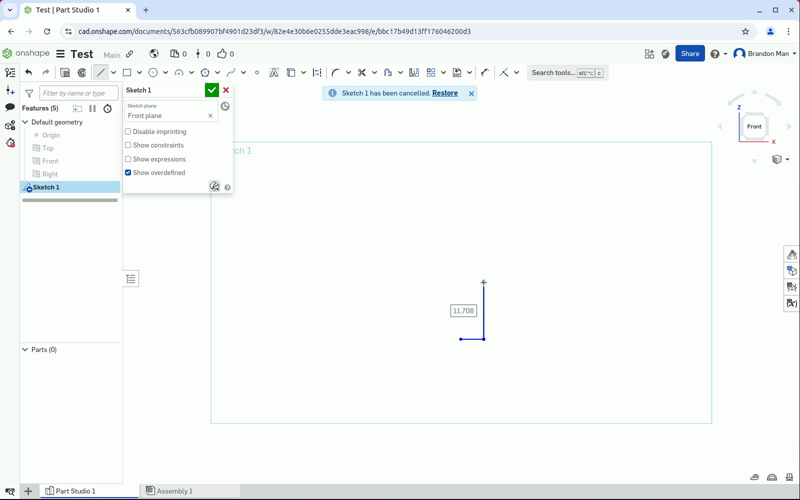
mouse_move(513, 282)
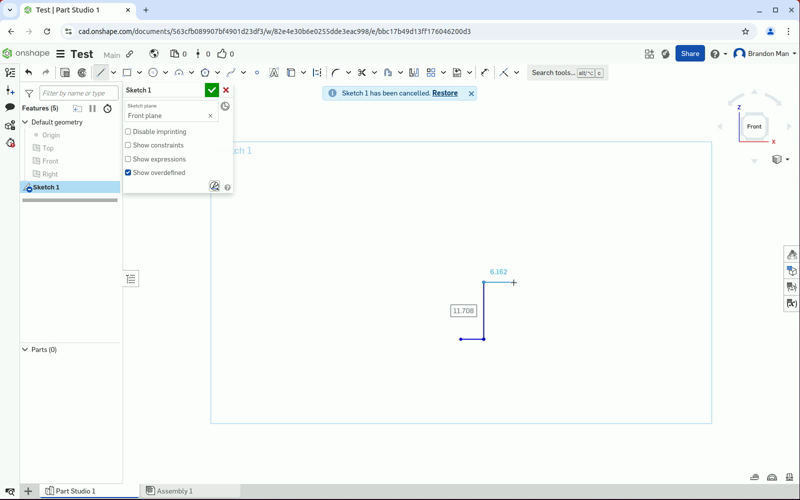
mouse_move(460, 282)
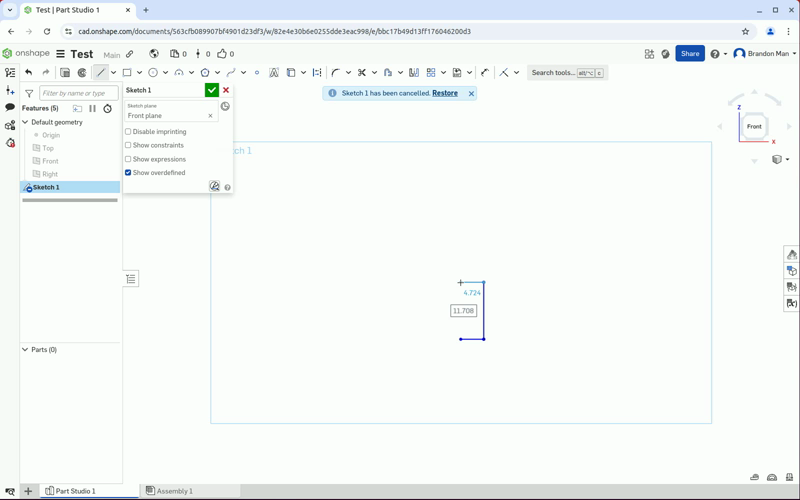
click(460, 282)
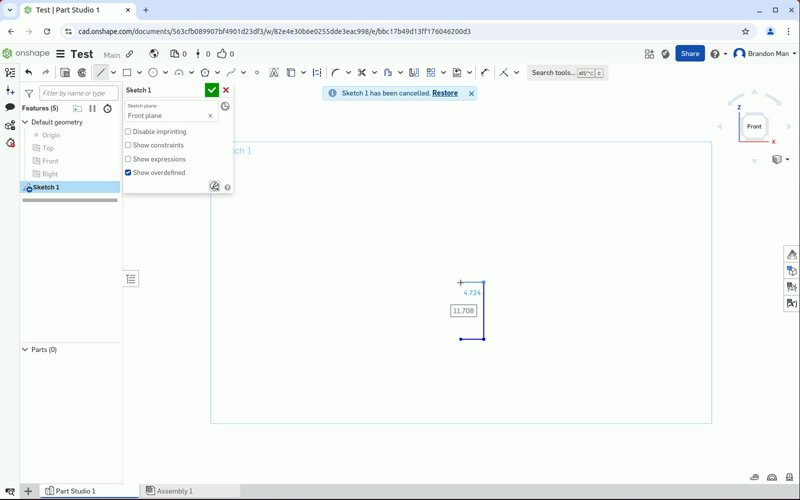
key_up(shift)
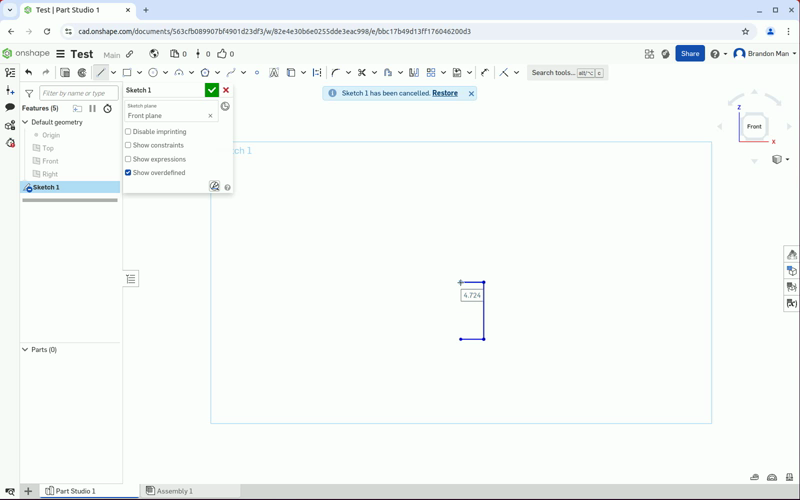
mouse_move(490, 282)
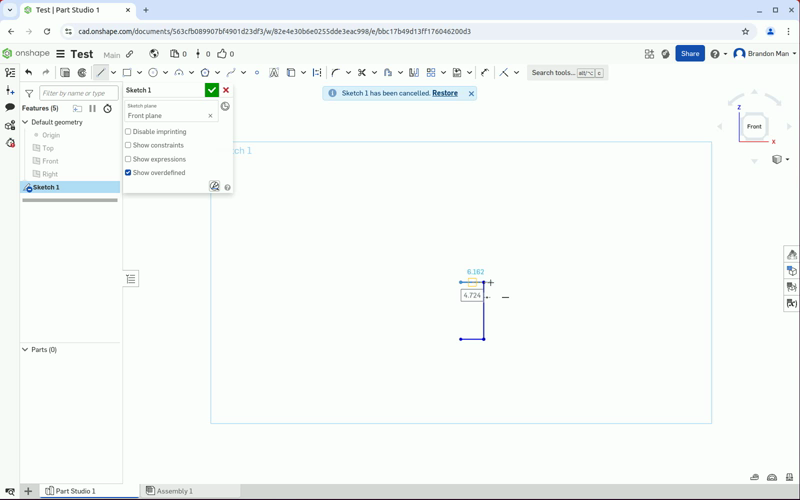
key_down(shift)
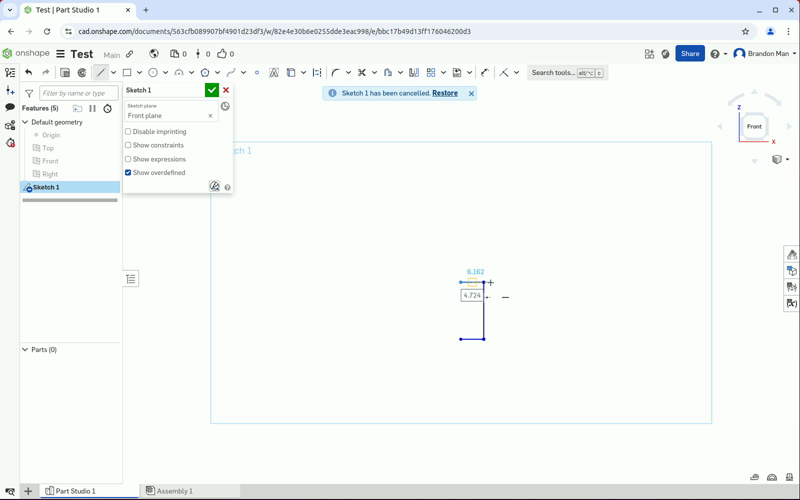
mouse_move(460, 339)
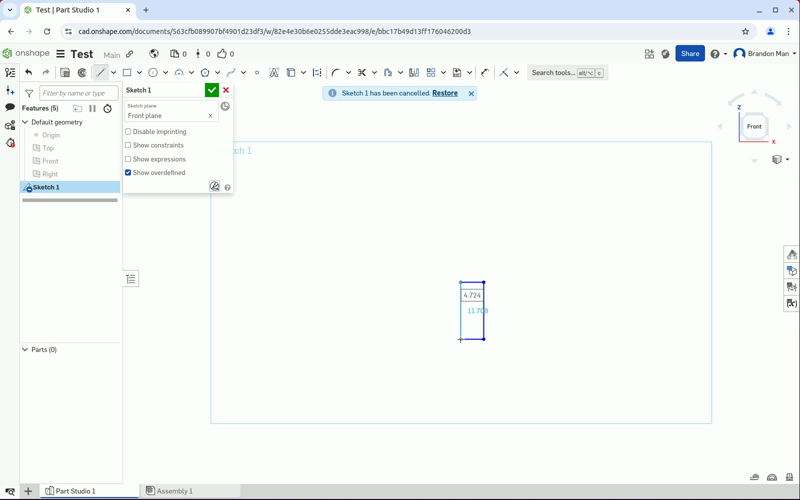
key_up(shift)
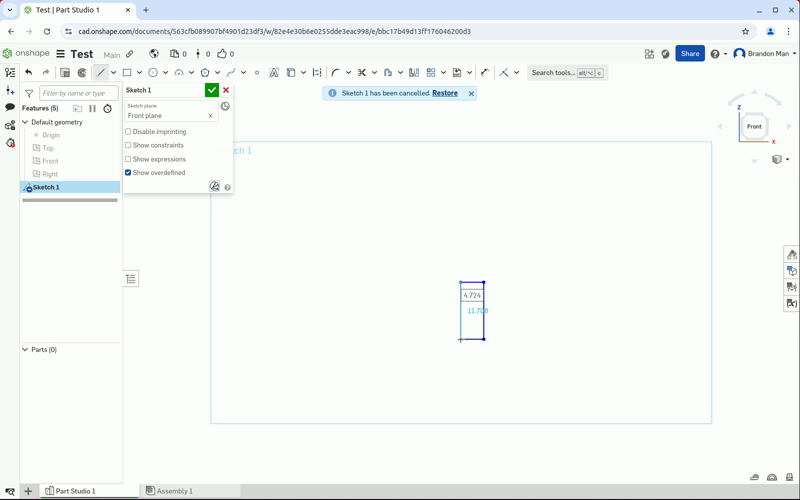
click(460, 339)
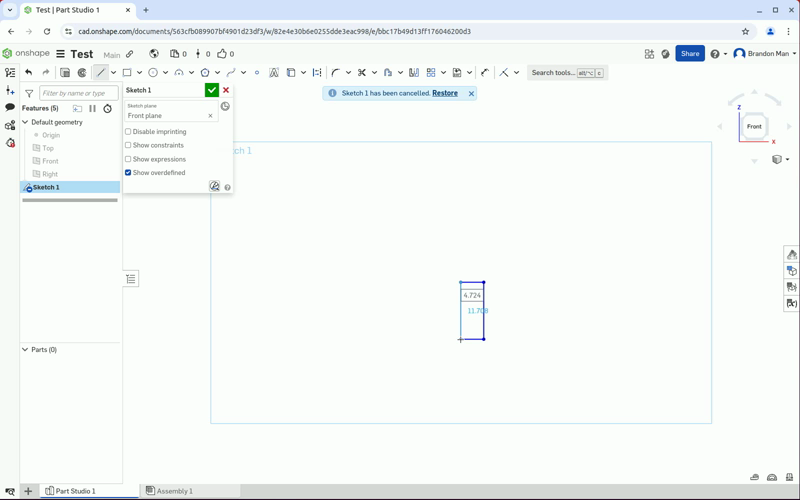
key(esc)
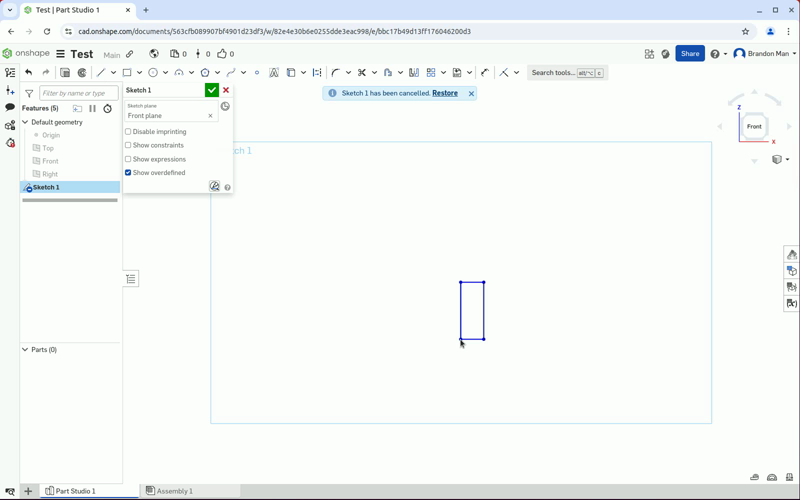
key(l)
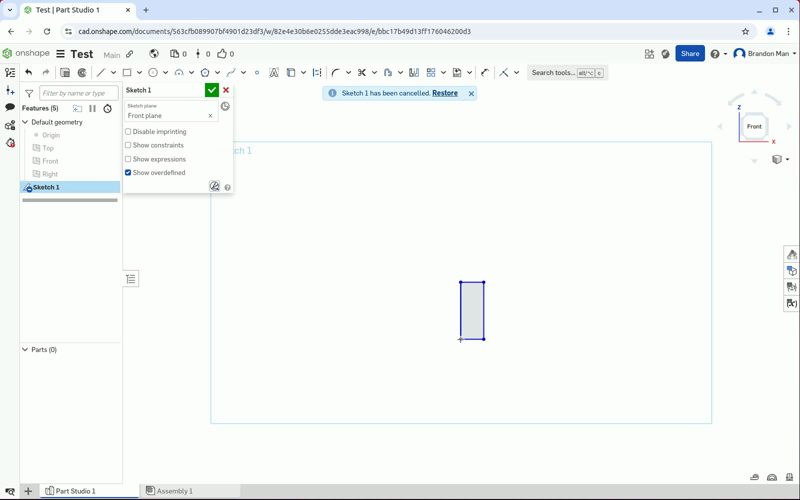
key_down(shift)
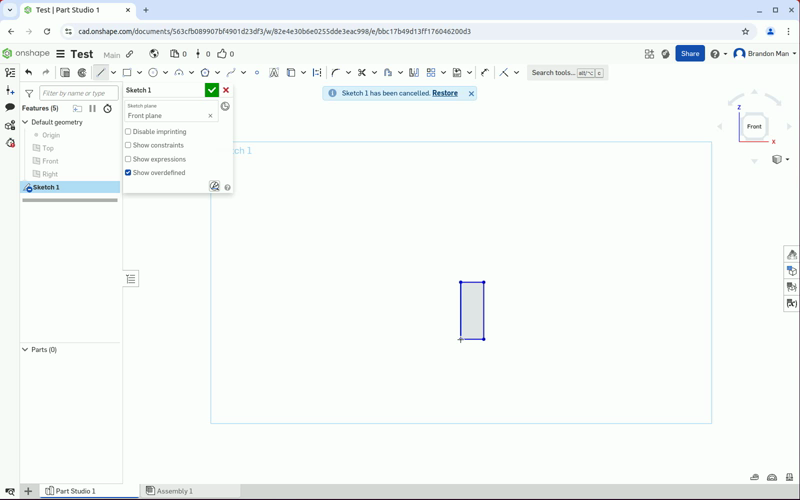
mouse_move(465, 333)
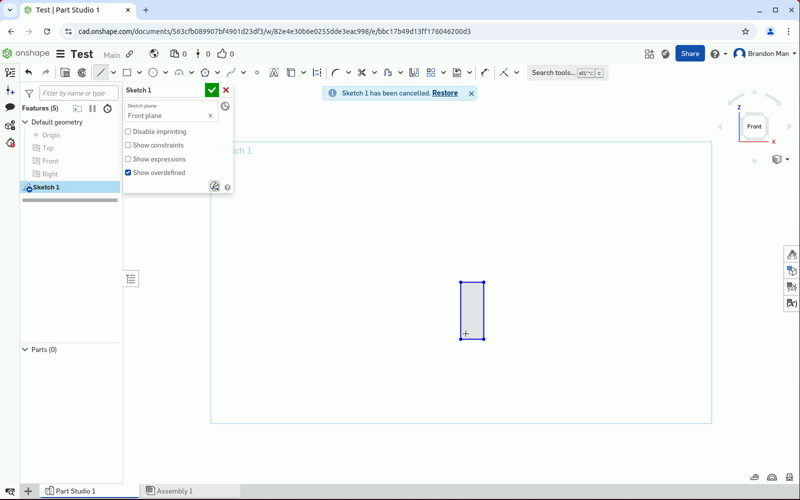
click(465, 333)
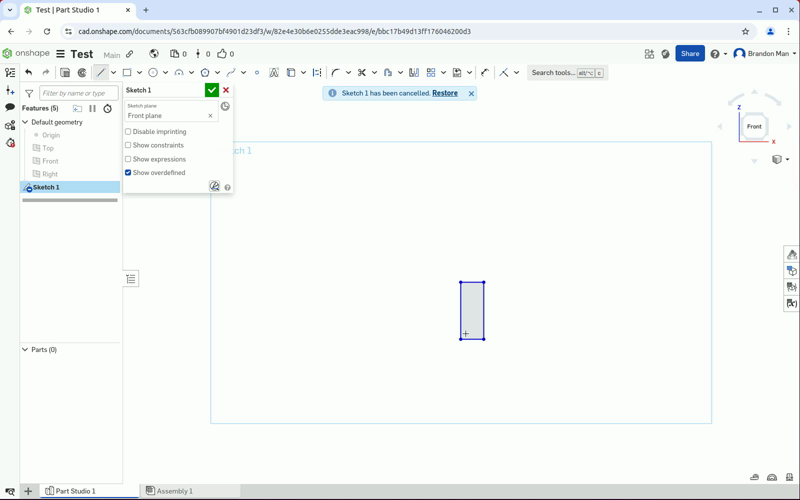
key_up(shift)
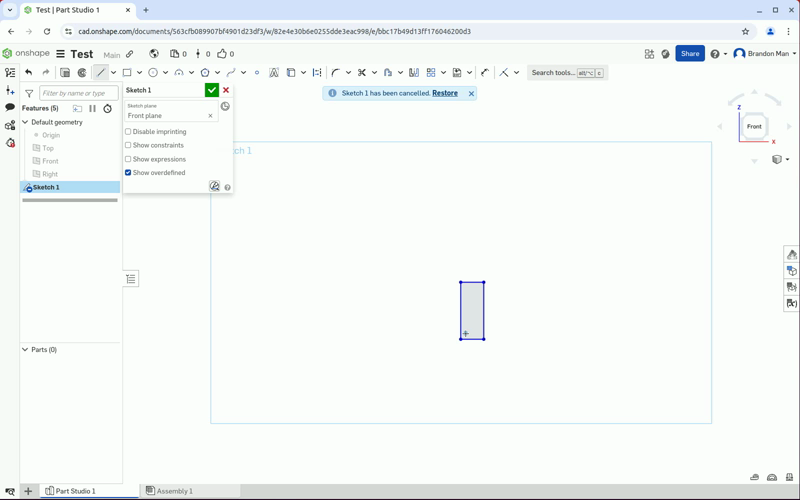
key_down(shift)
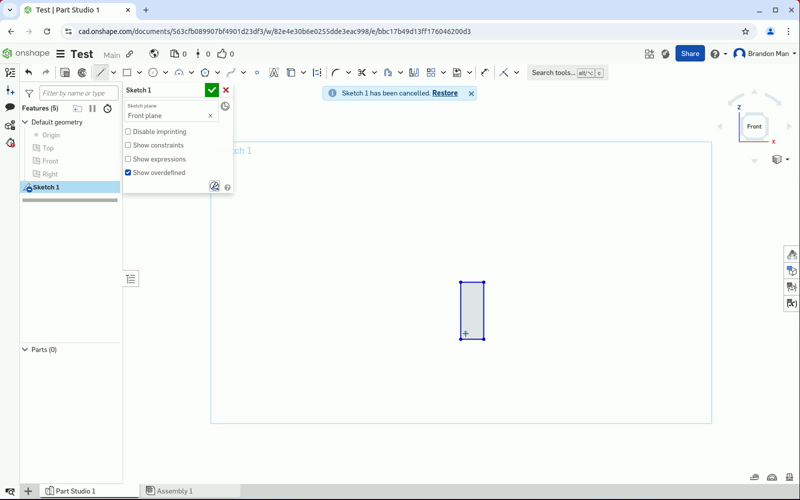
mouse_move(495, 333)
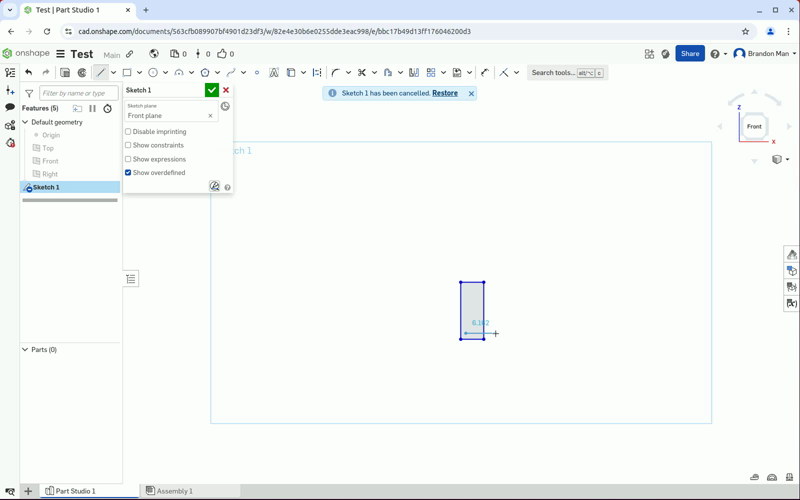
mouse_move(478, 333)
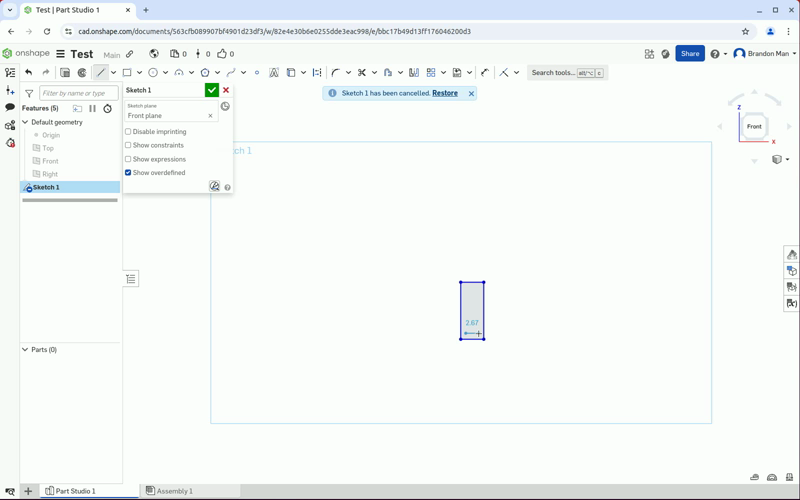
click(478, 333)
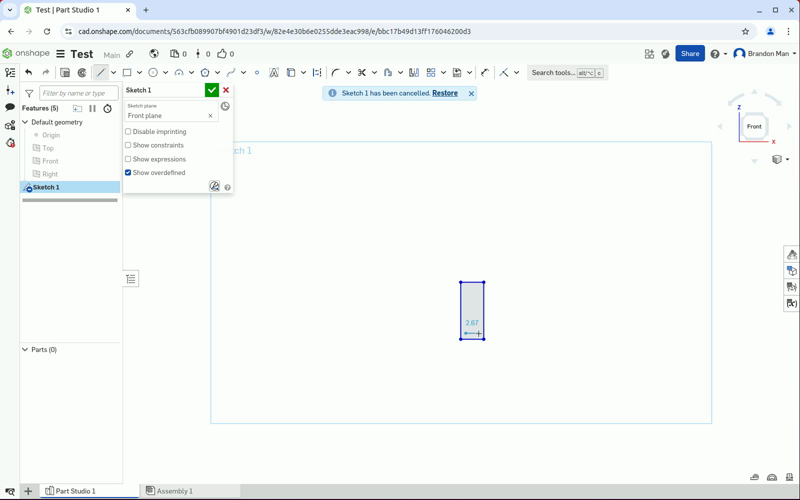
key_up(shift)
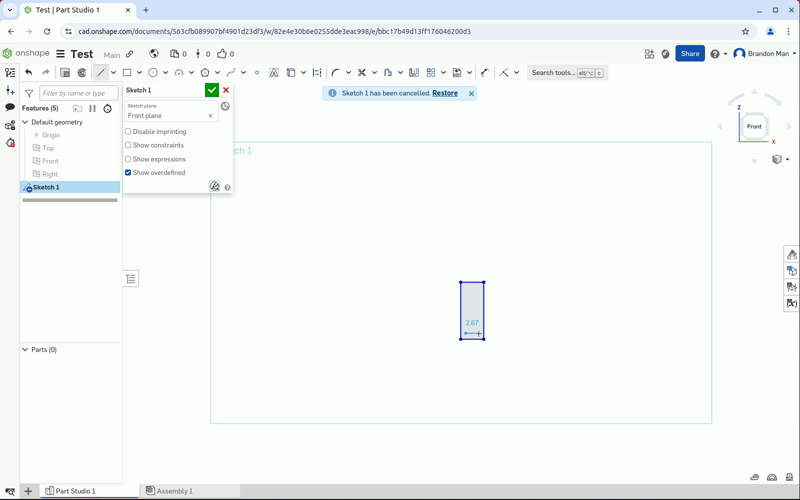
key_down(shift)
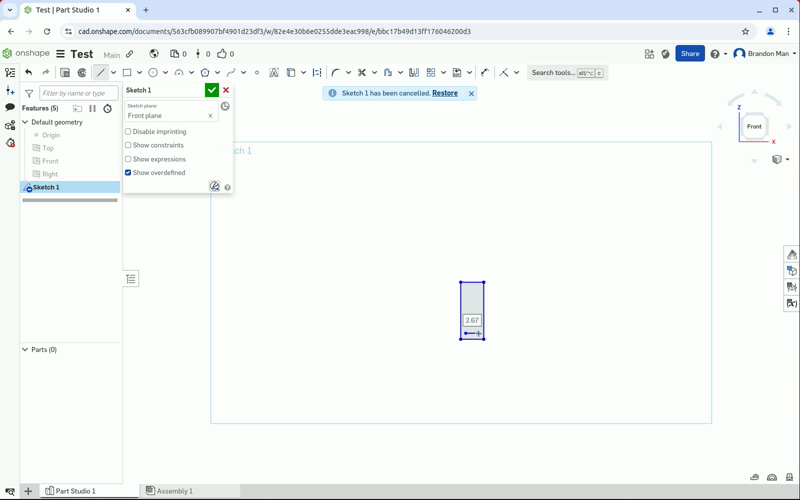
mouse_move(508, 333)
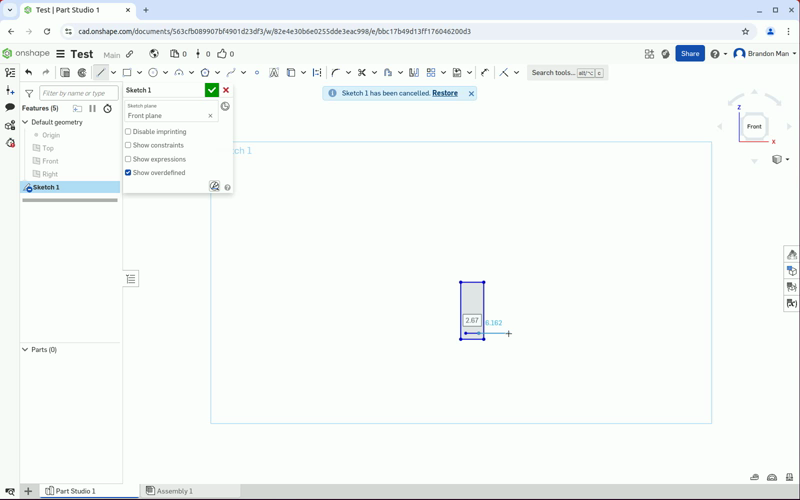
mouse_move(478, 287)
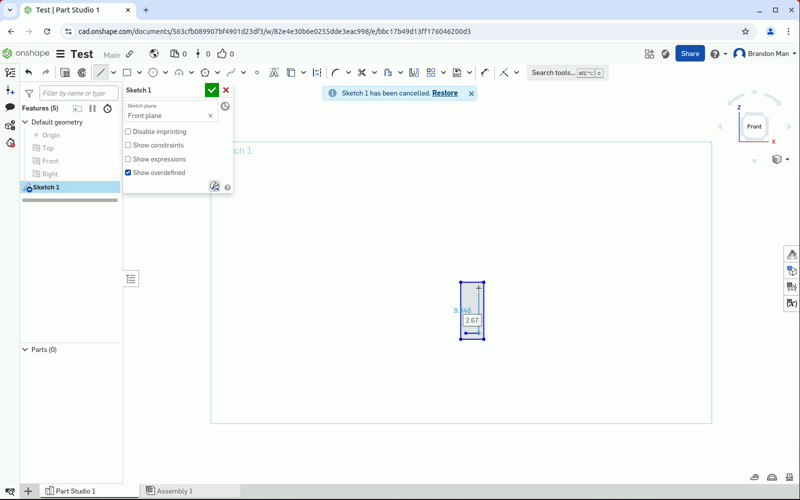
click(478, 287)
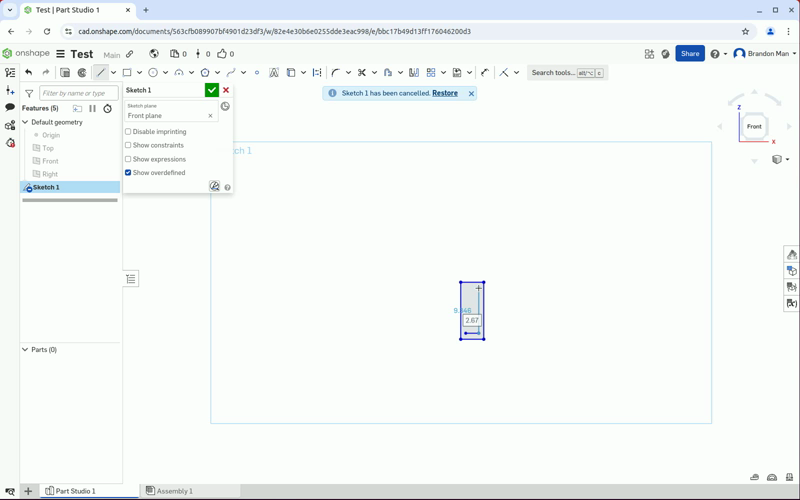
key_up(shift)
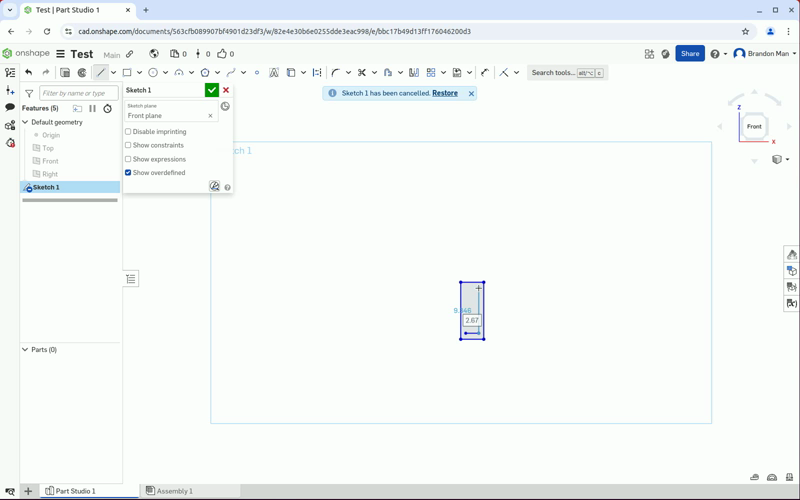
key_down(shift)
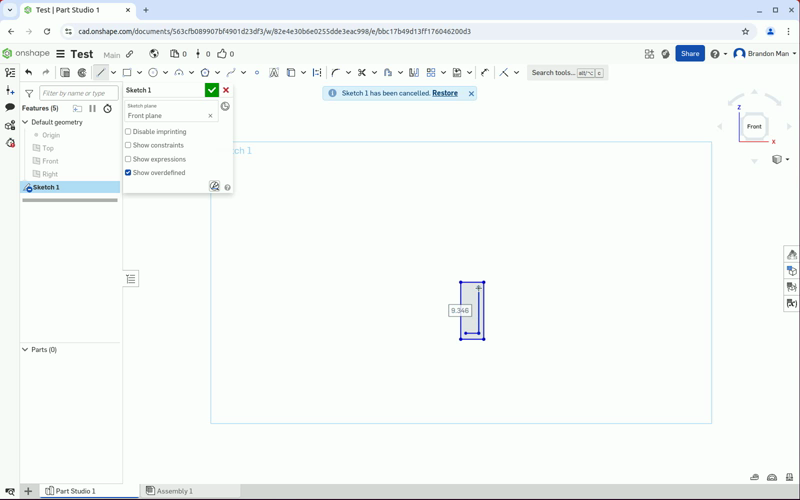
mouse_move(508, 287)
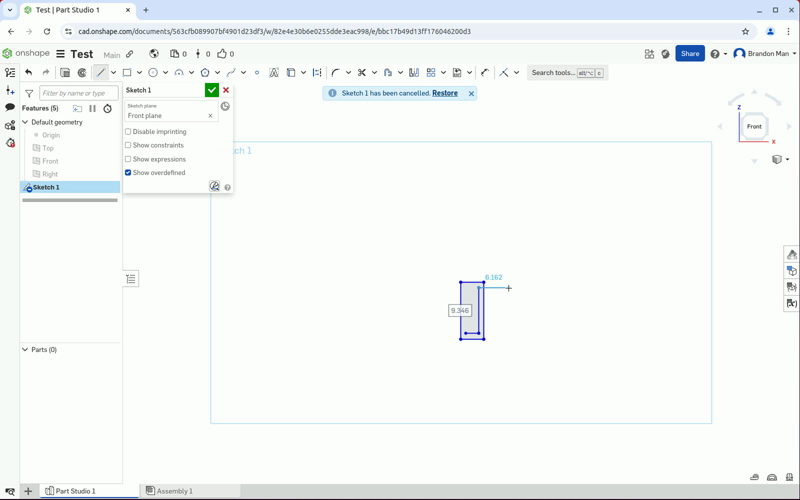
mouse_move(465, 287)
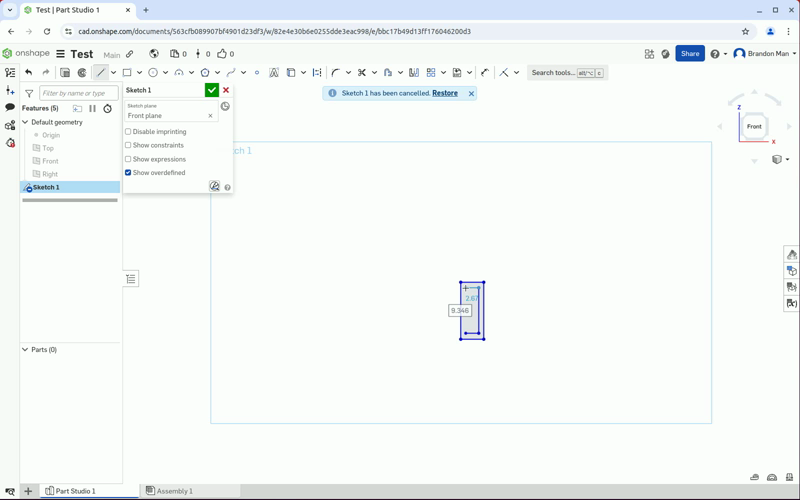
click(465, 287)
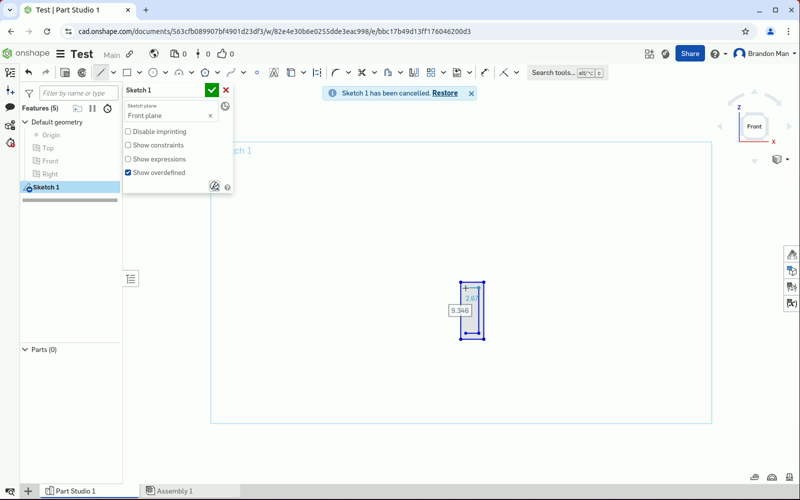
key_up(shift)
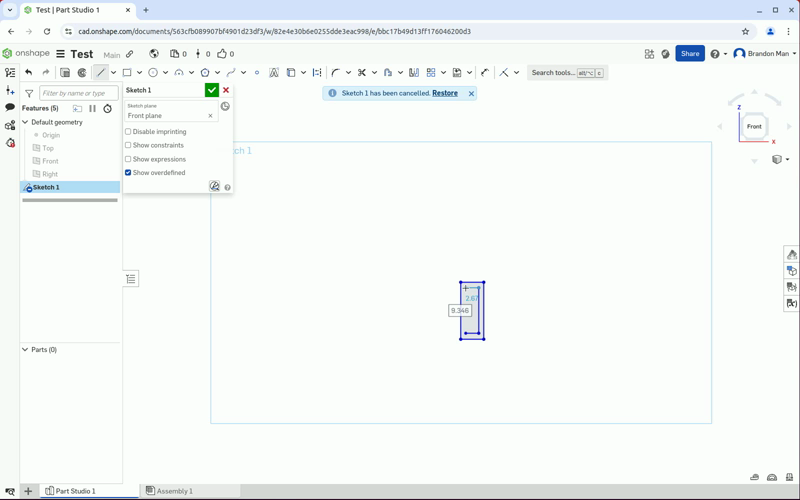
mouse_move(495, 287)
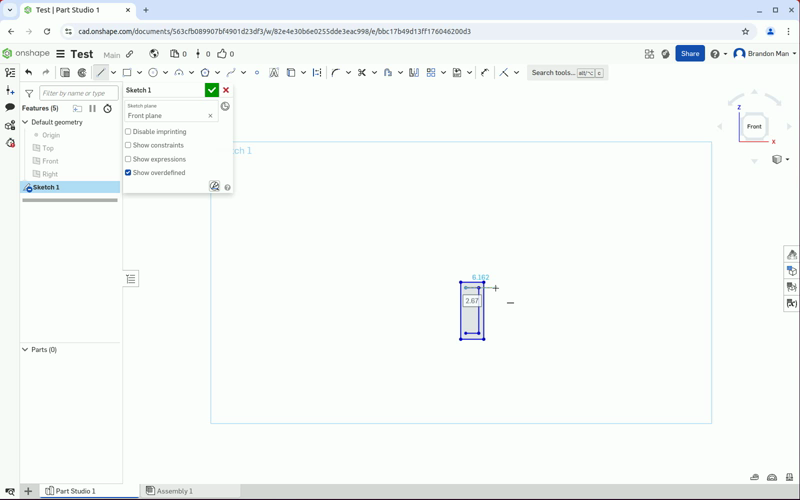
key_down(shift)
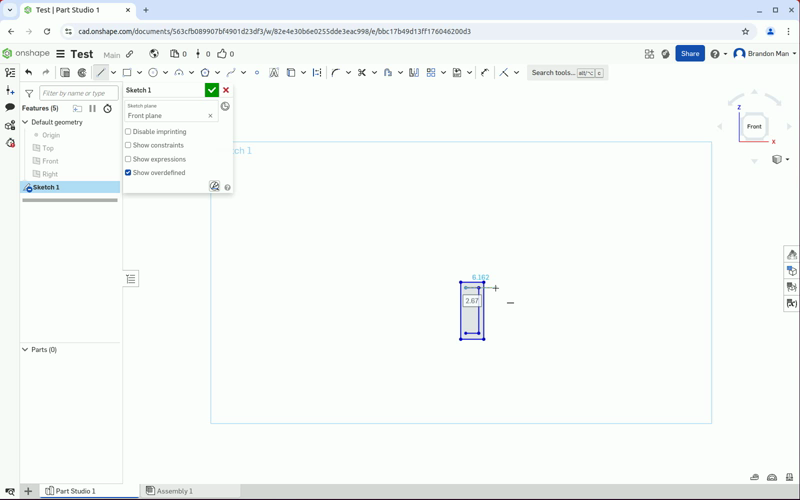
mouse_move(465, 333)
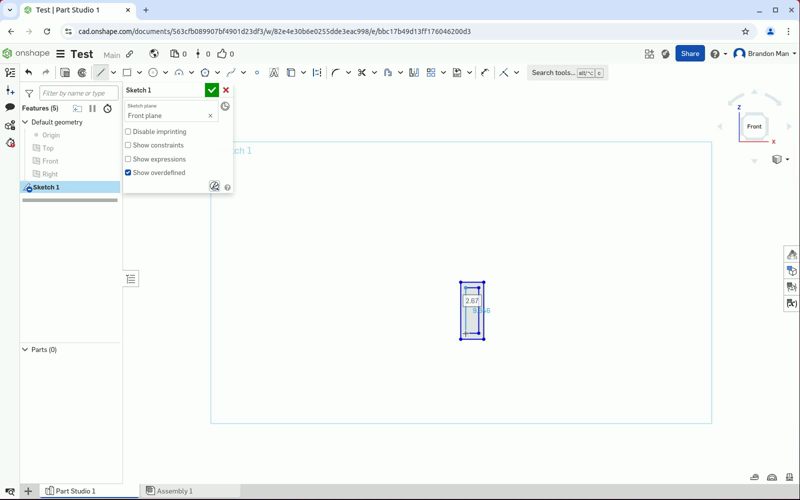
key_up(shift)
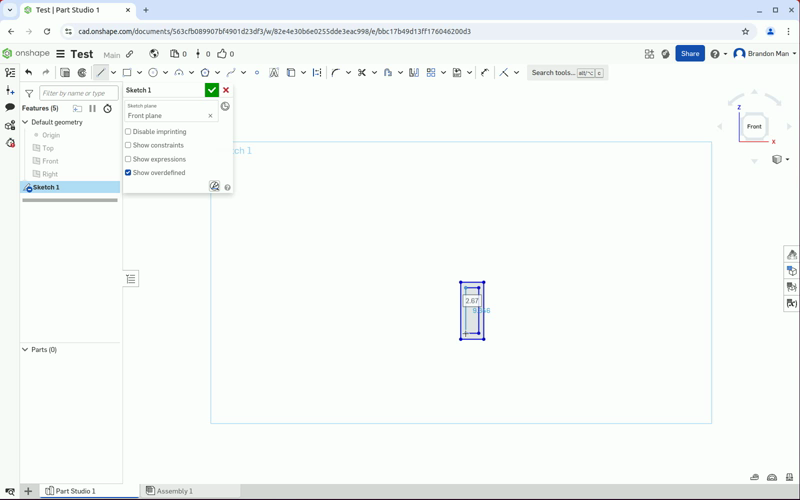
click(465, 333)
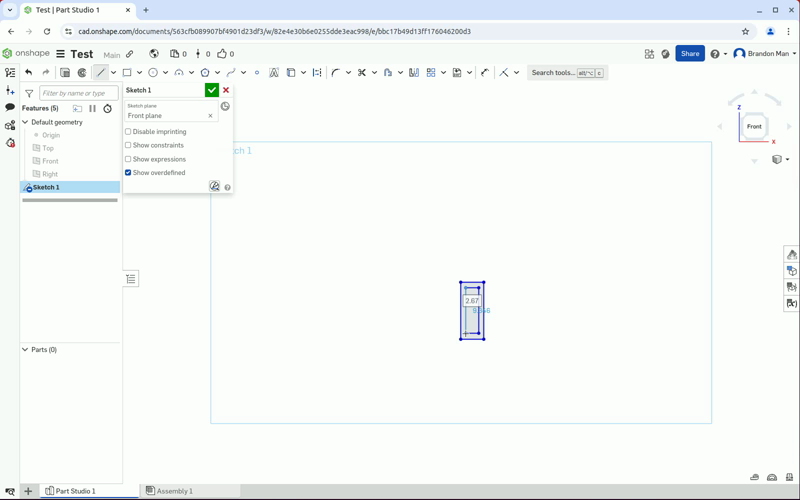
key(esc)
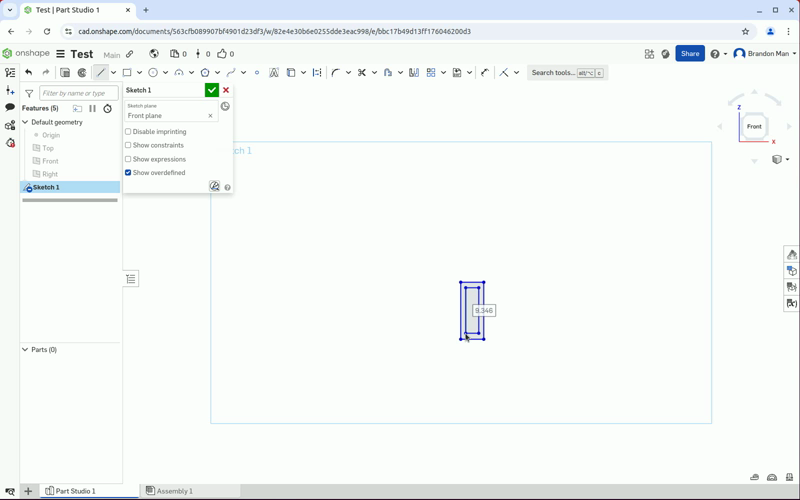
mouse_move(461, 293)
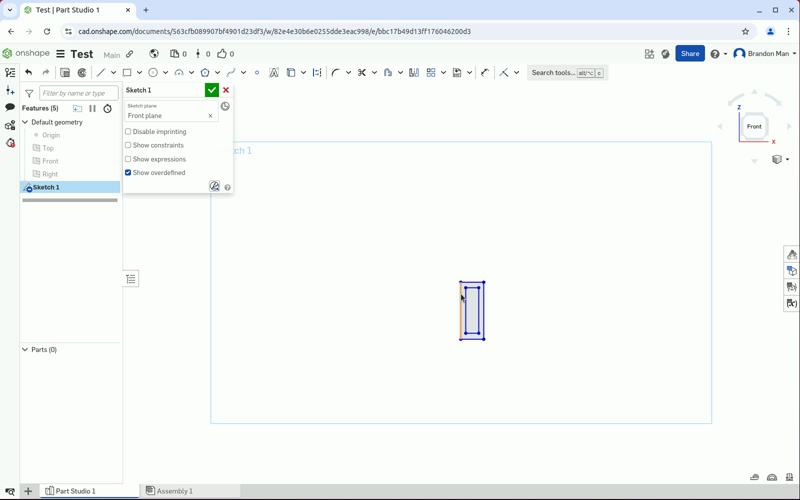
scroll(6)
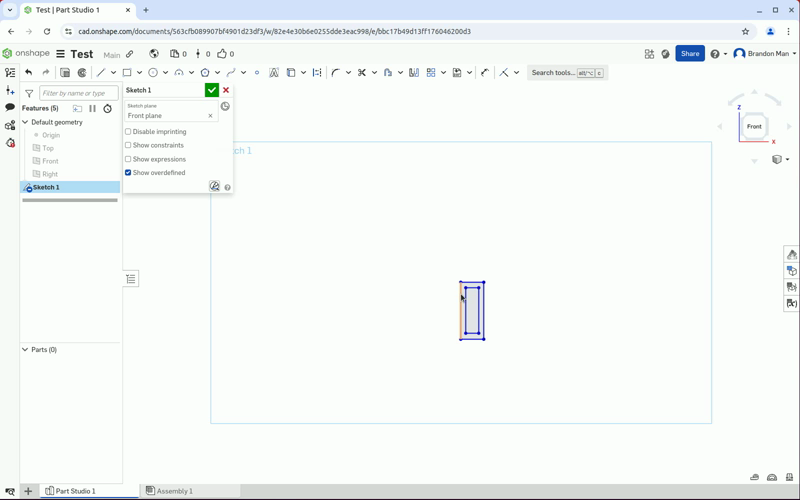
scroll(6)
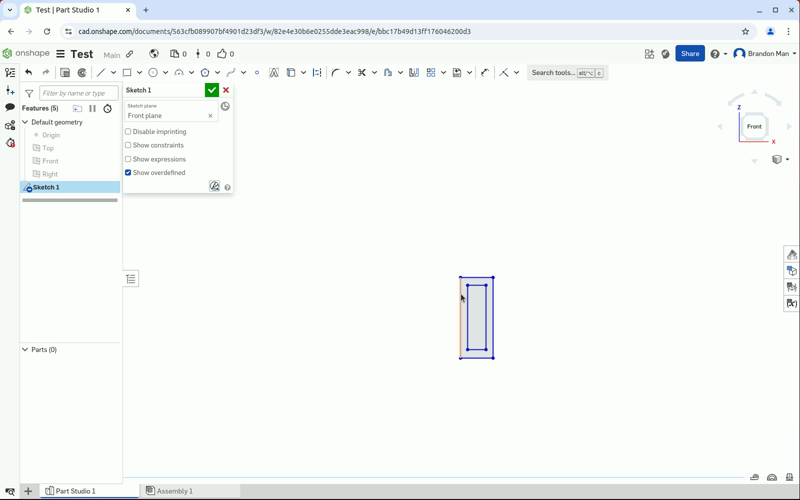
scroll(6)
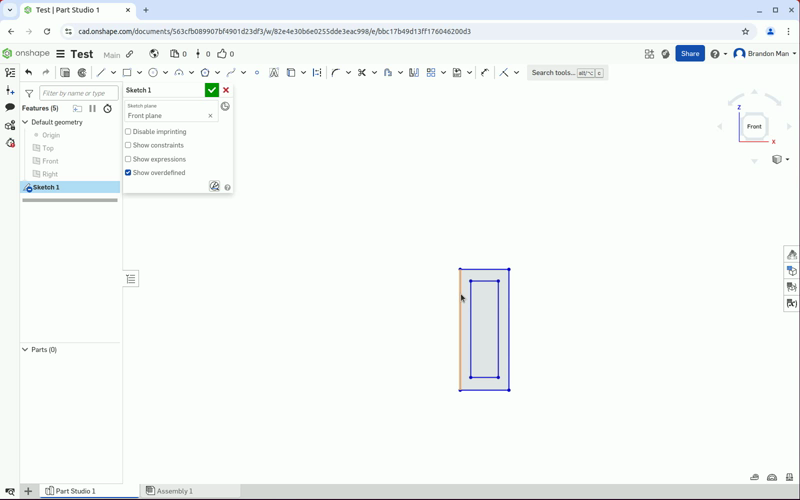
scroll(6)
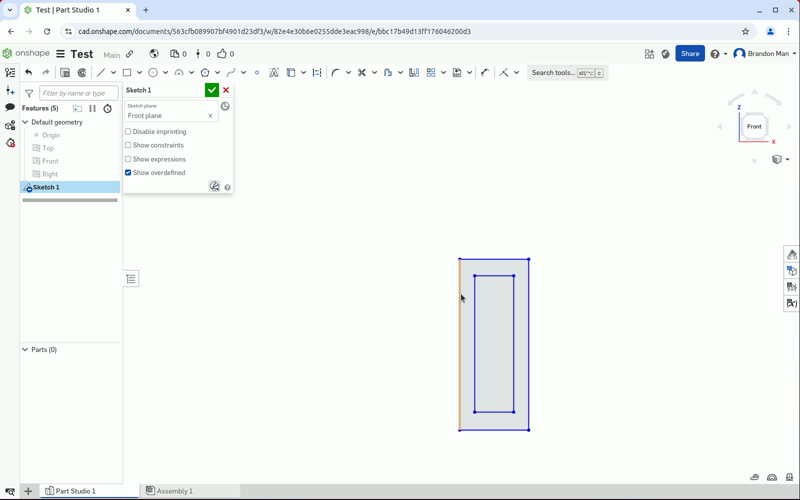
scroll(6)
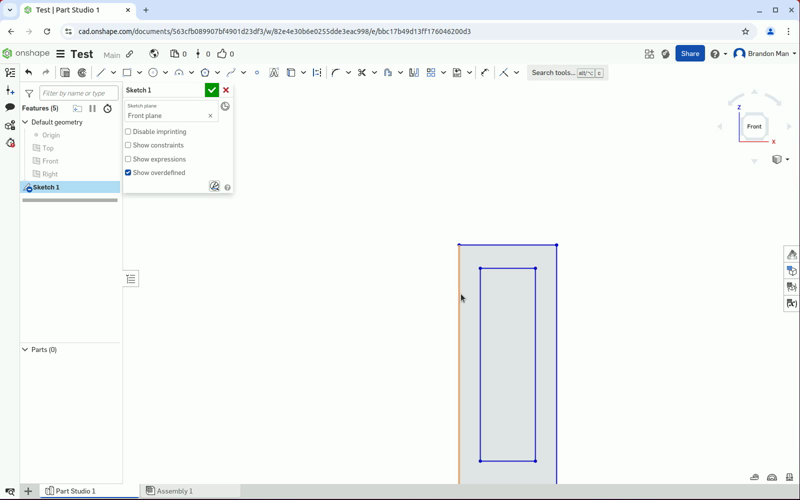
scroll(6)
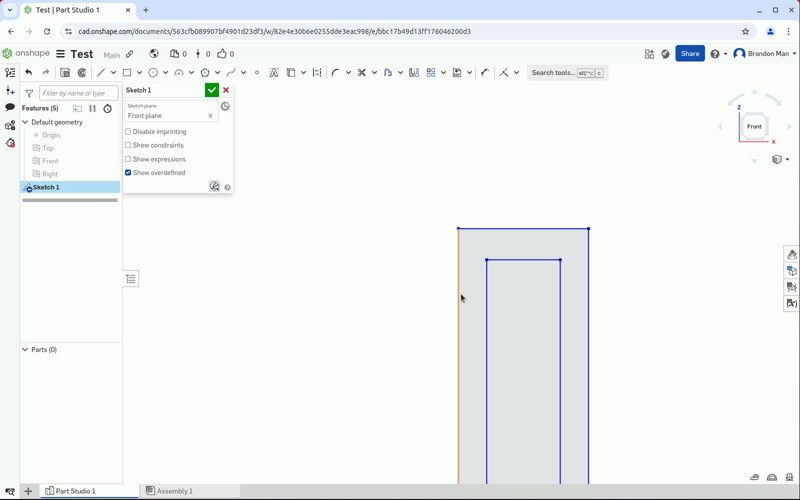
scroll(6)
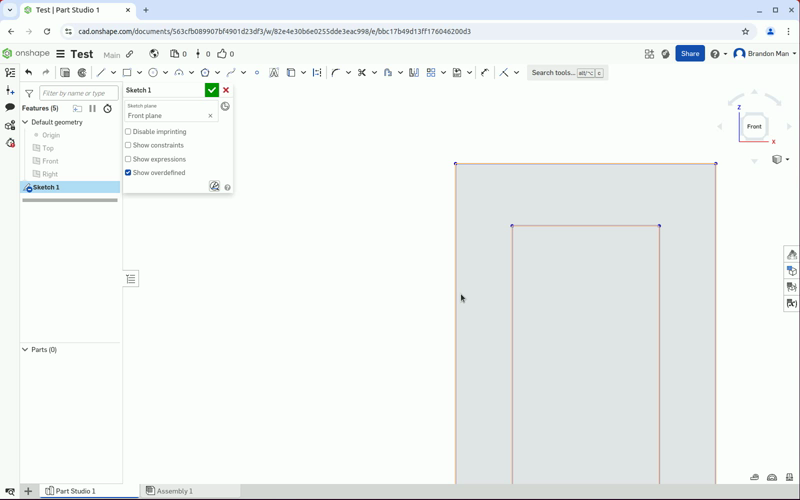
click(461, 293)
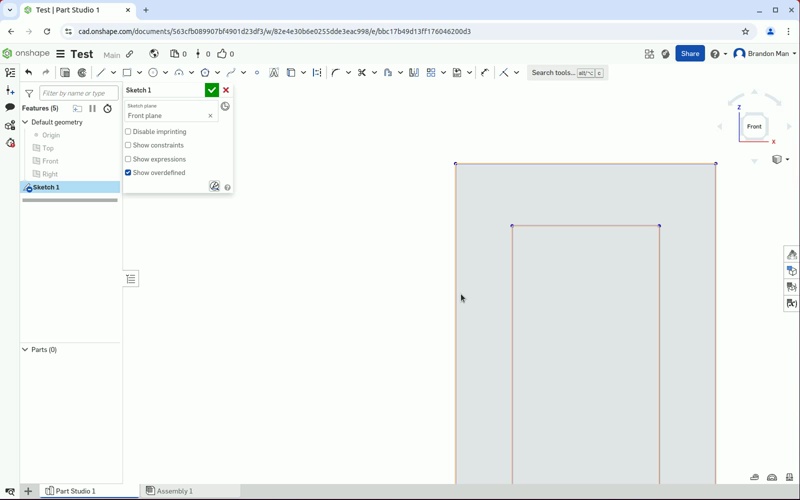
scroll(-6)
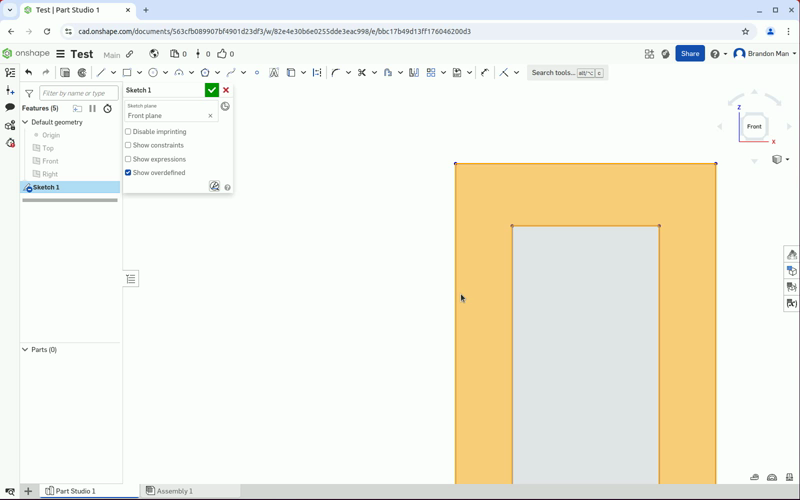
scroll(-6)
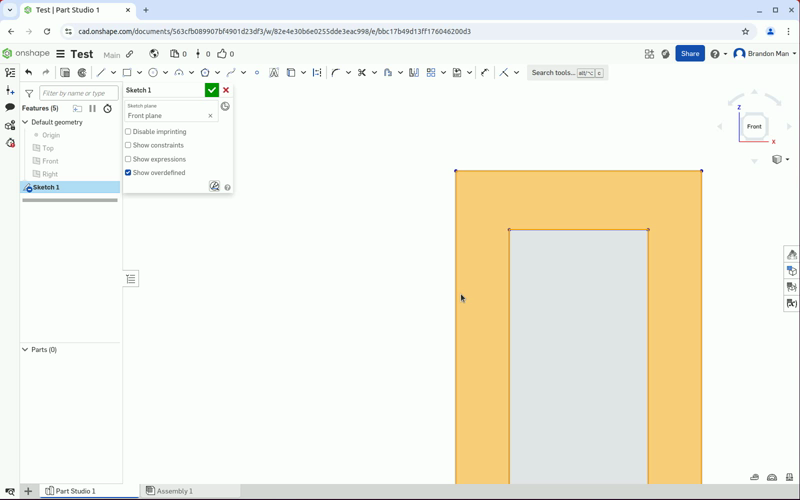
scroll(-6)
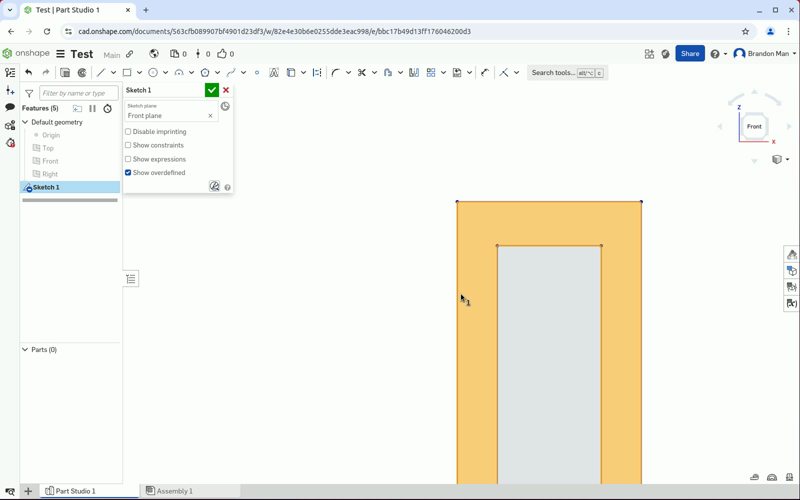
scroll(-6)
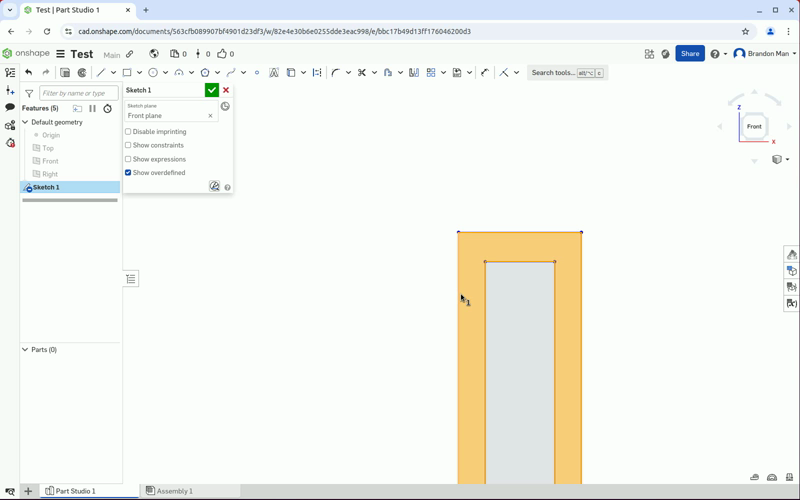
scroll(-6)
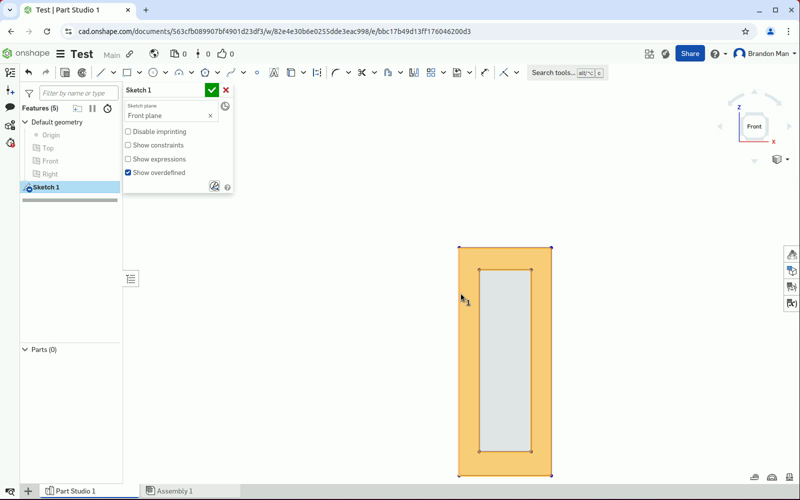
scroll(-6)
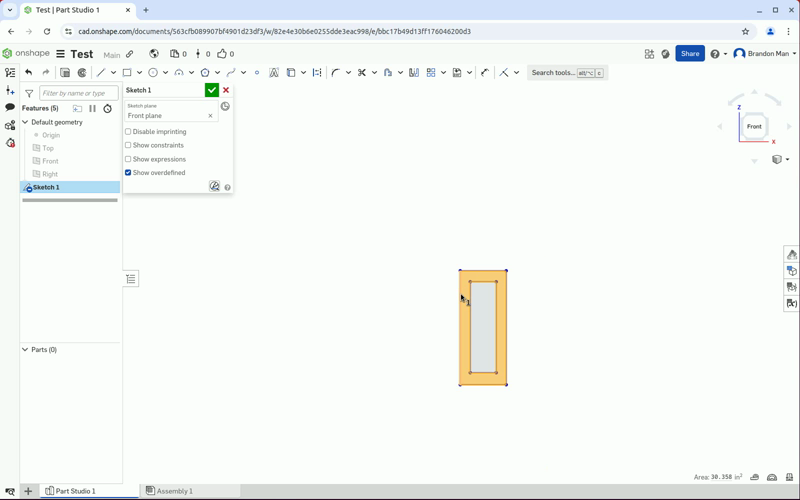
scroll(-6)
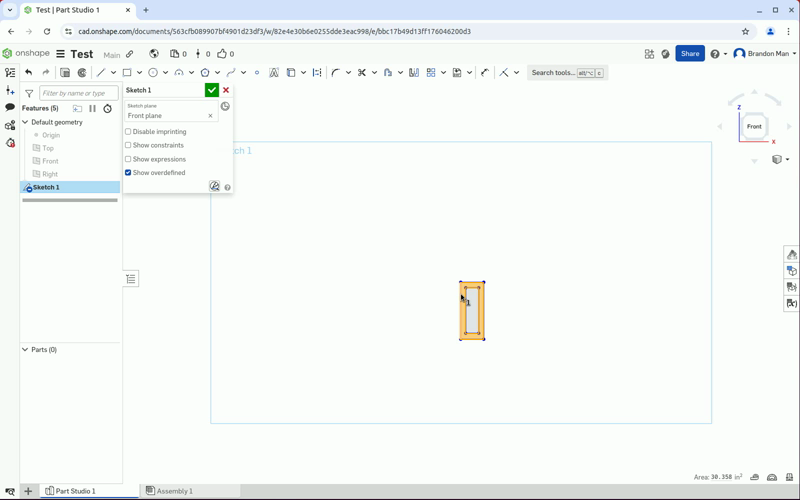
mouse_move(73, 352)
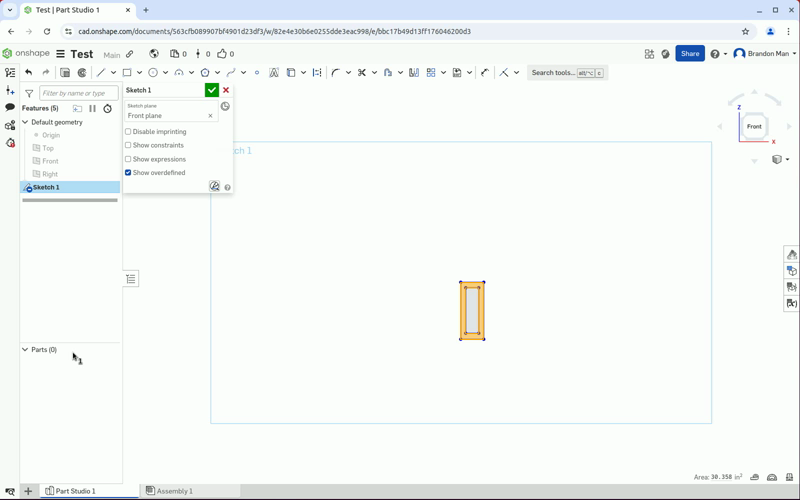
key(shift+y)
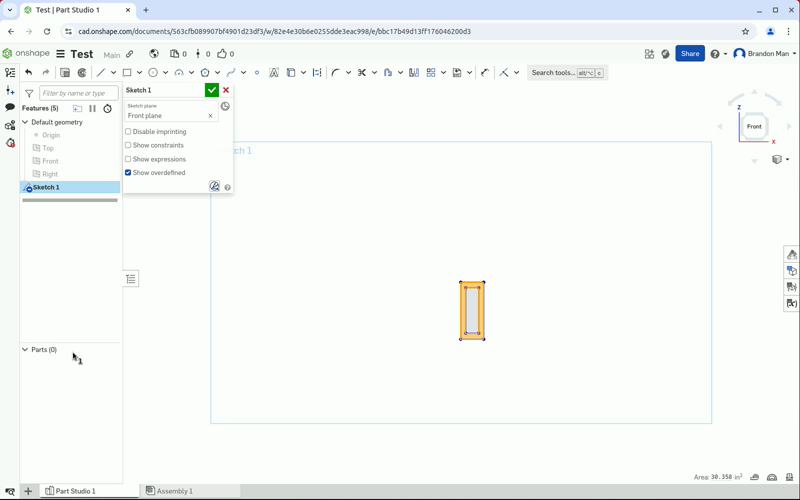
key(shift+e)
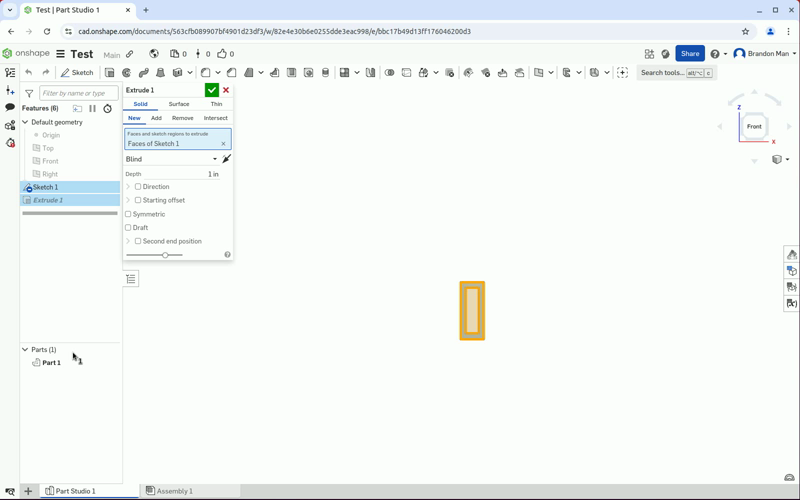
mouse_move(143, 106)
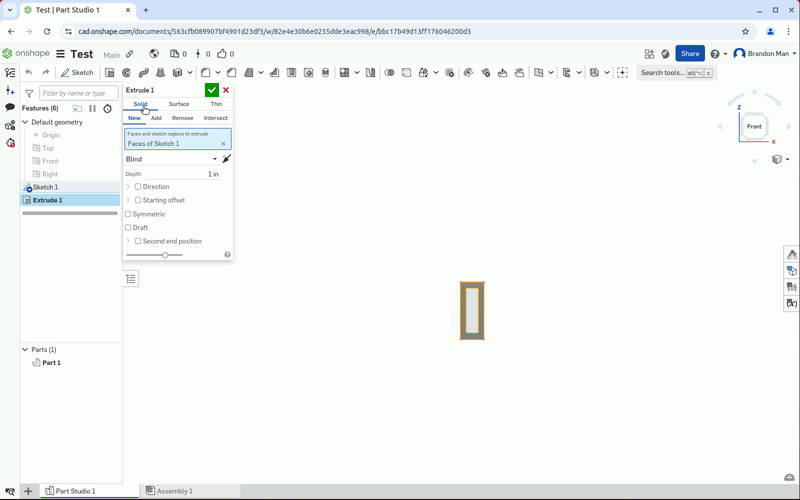
click(143, 106)
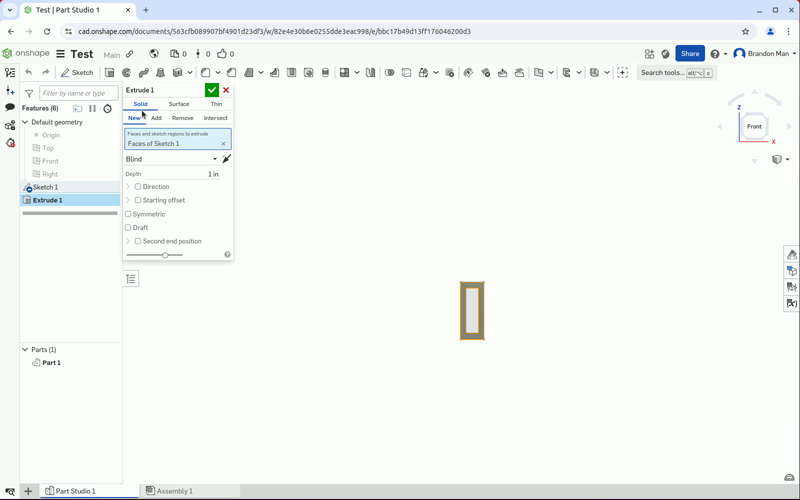
mouse_move(137, 120)
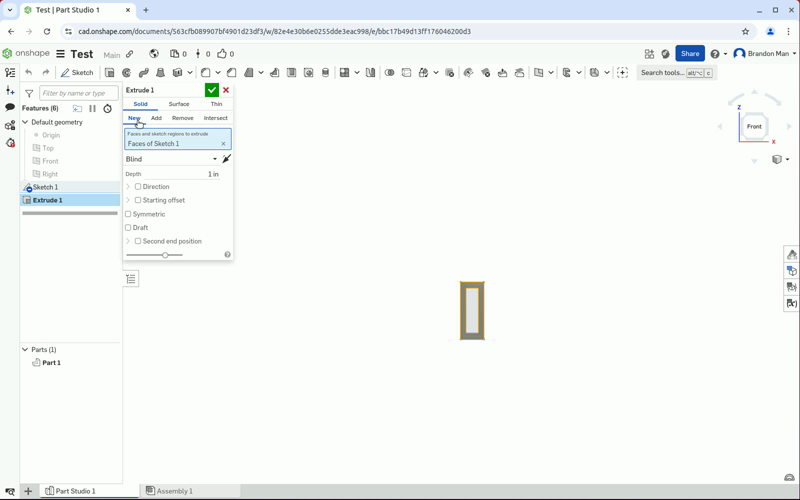
click(137, 120)
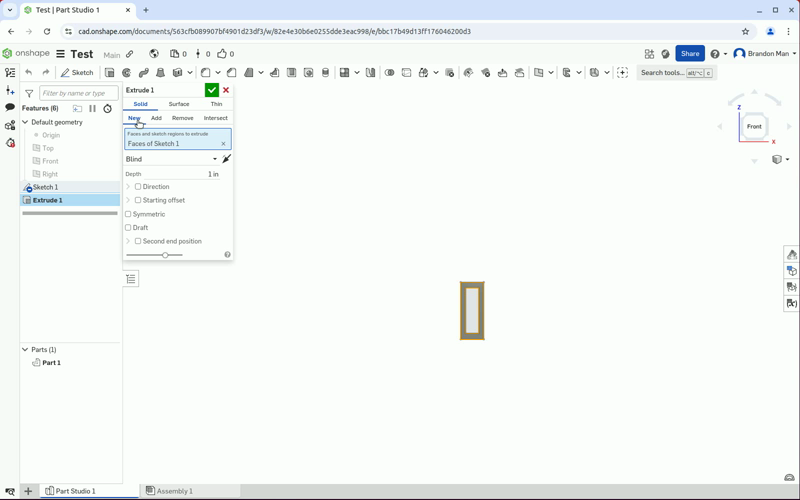
key(tab, 4)
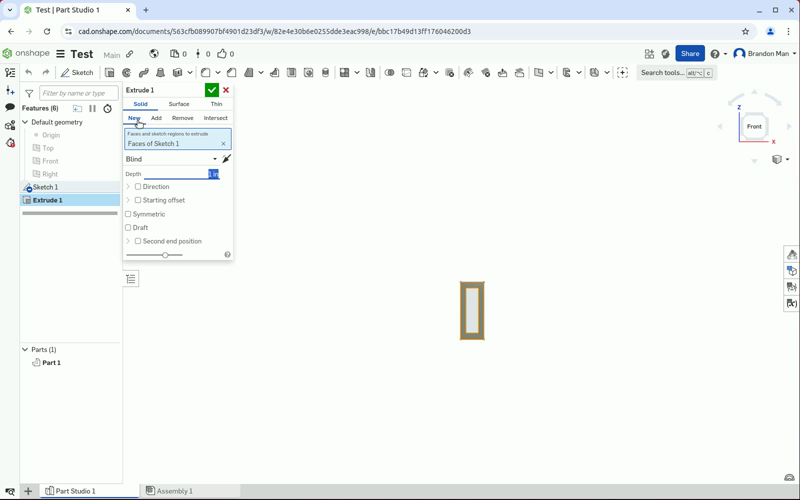
text(23.108)
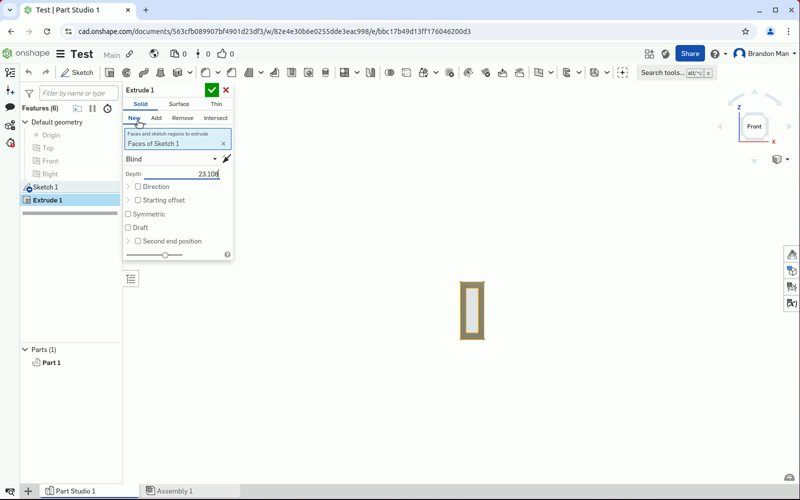
key(enter)
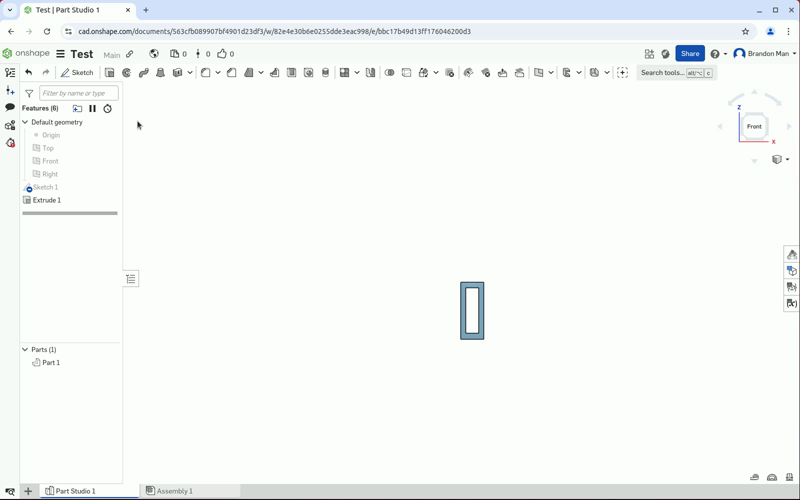
key(shift+h)
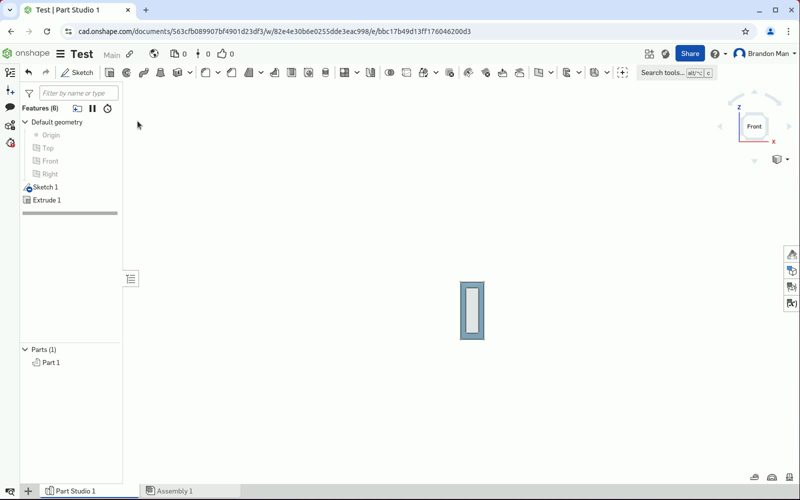
key(shift+h)
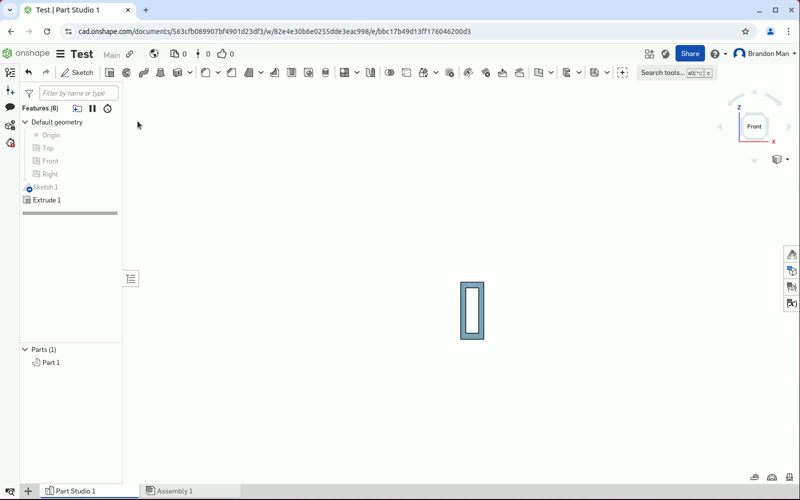
mouse_move(73, 189)
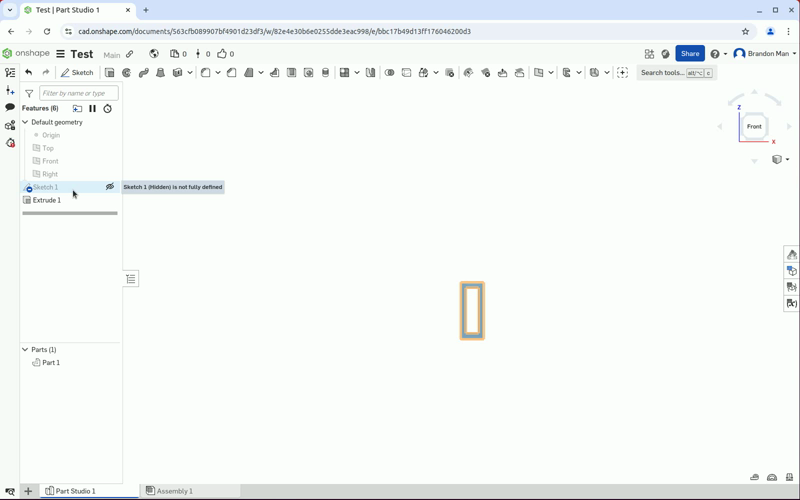
click(73, 189)
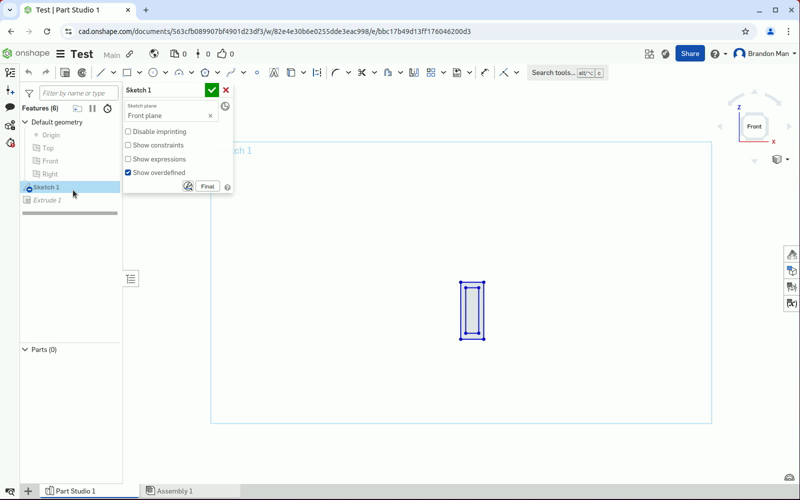
mouse_move(229, 92)
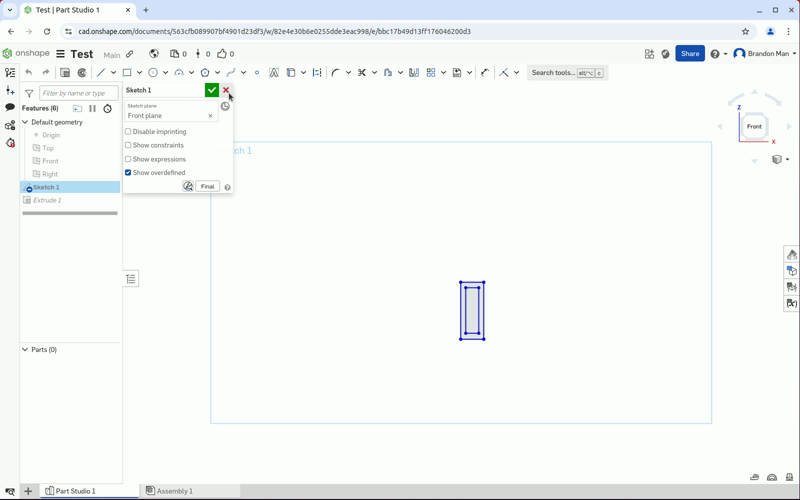
click(229, 92)
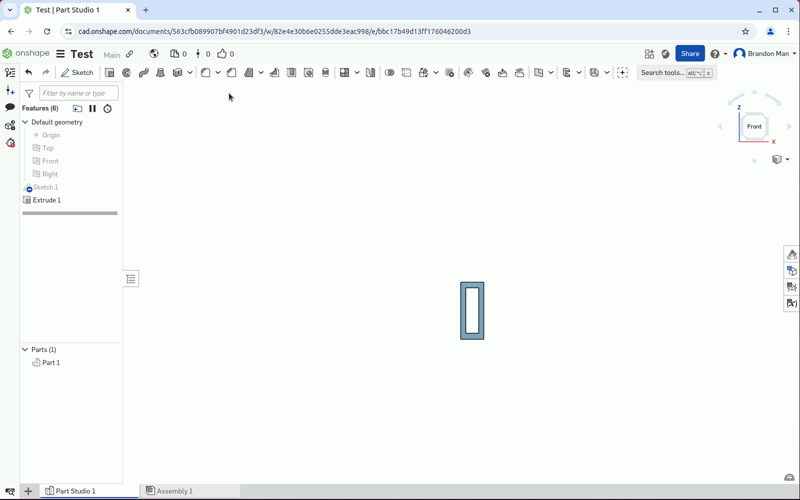
mouse_move(73, 352)
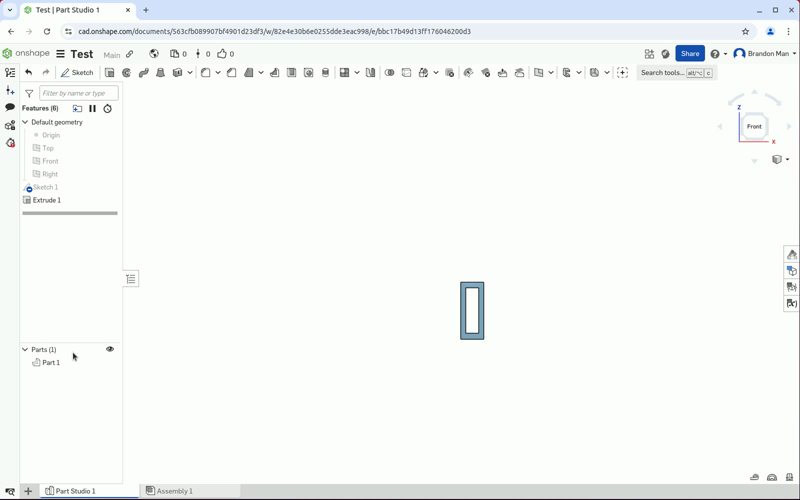
key(y)
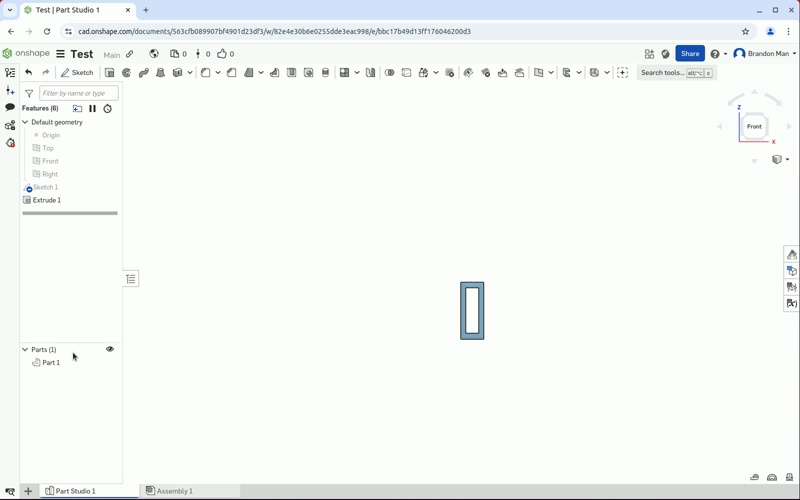
key(shift+p)
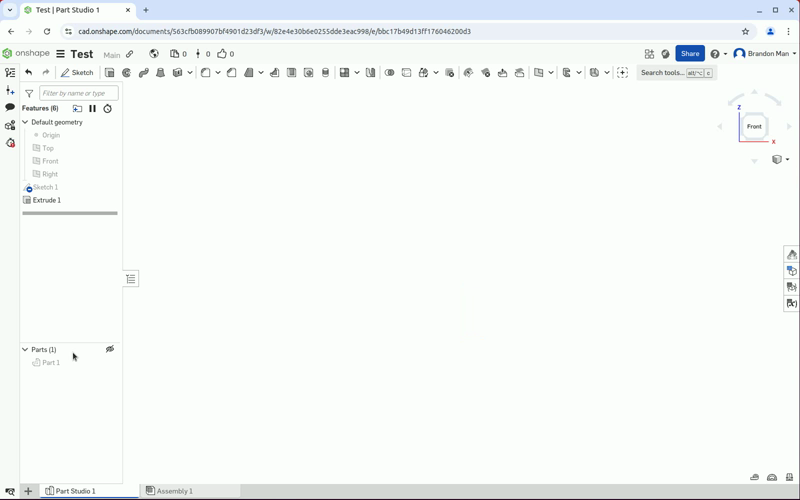
key(space)
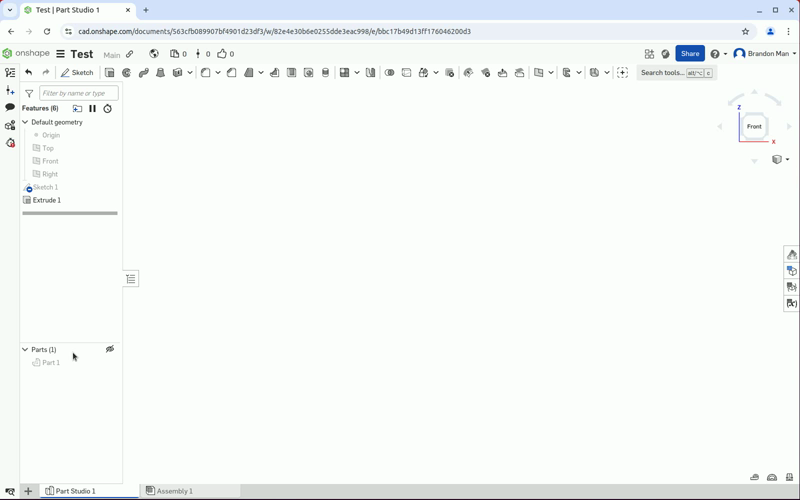
key_down(shift)
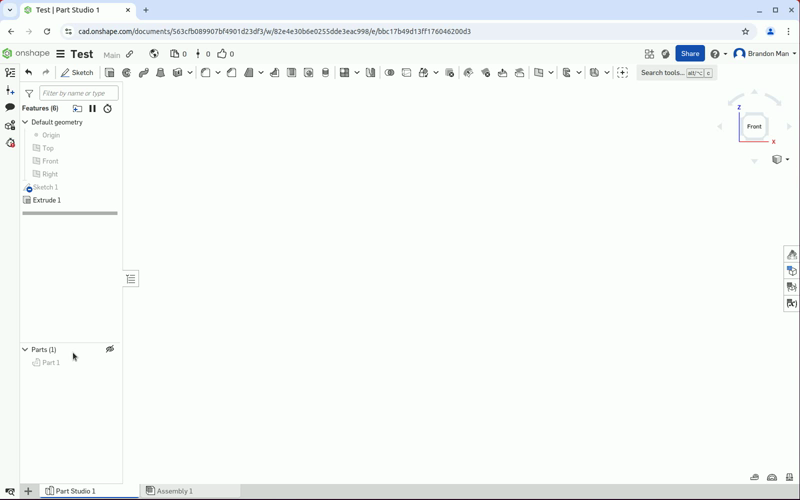
key(left)
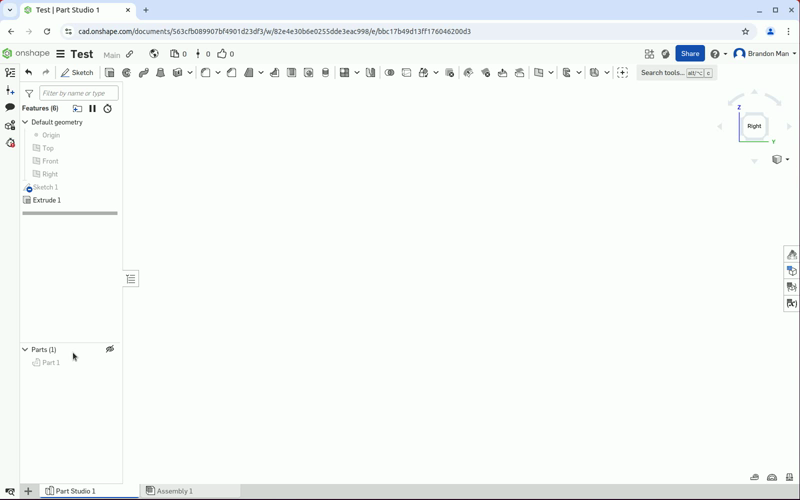
key_up(shift)
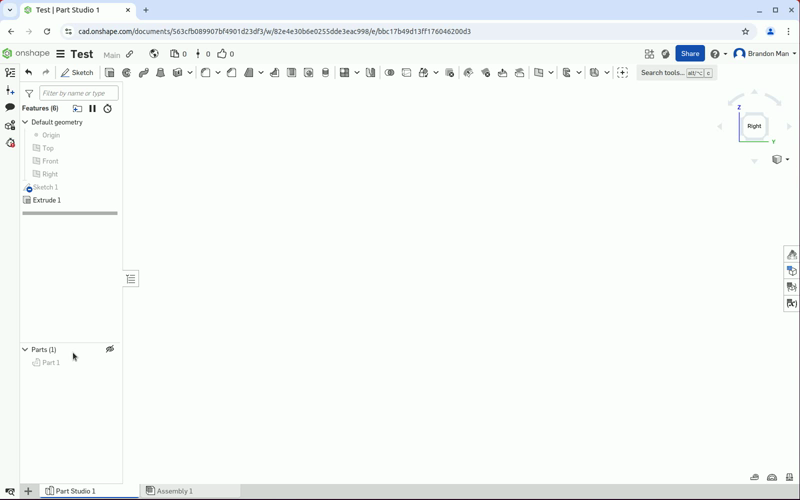
mouse_move(73, 352)
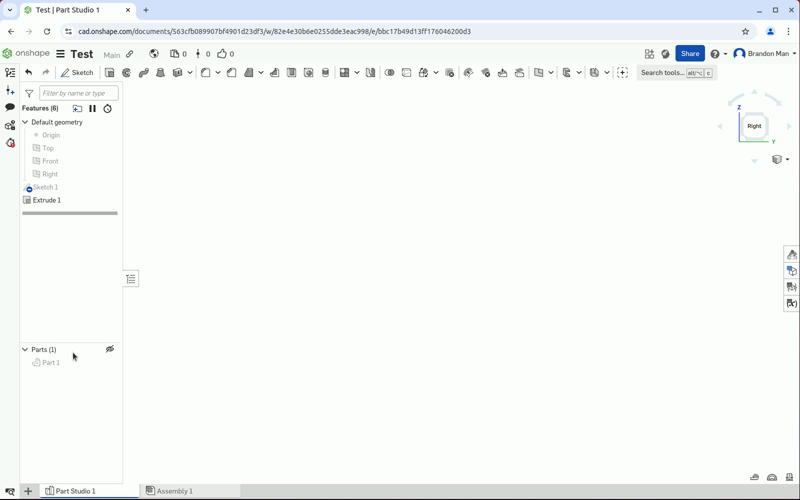
key(shift+y)
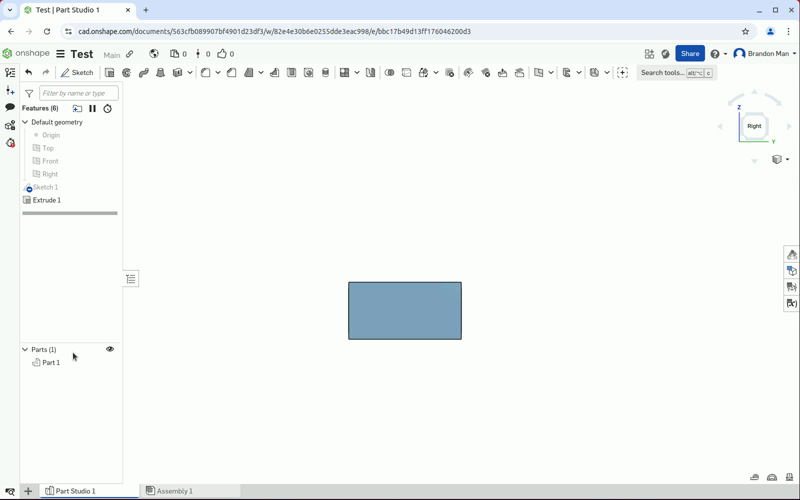
mouse_move(541, 75)
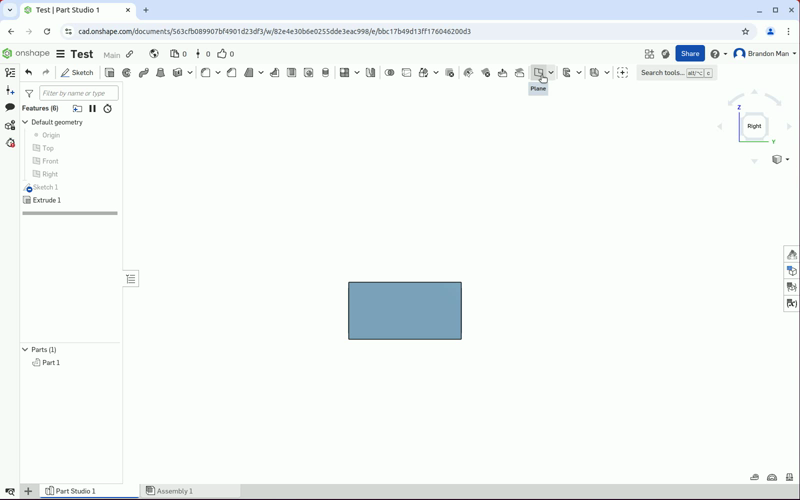
click(541, 75)
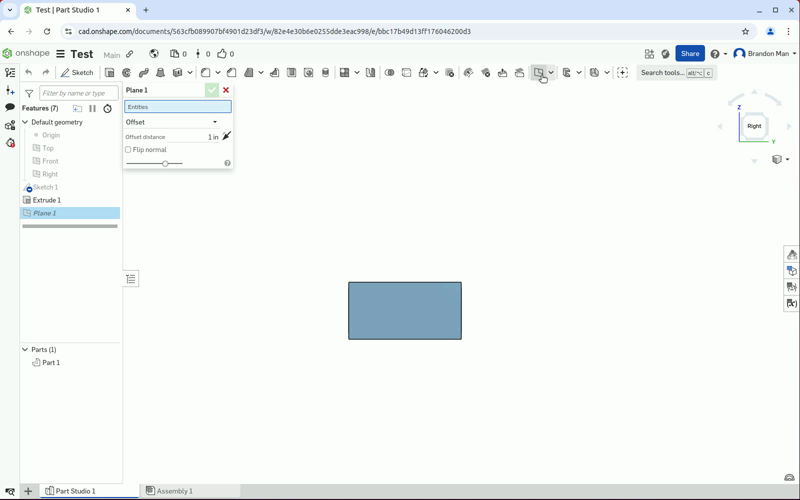
mouse_move(73, 176)
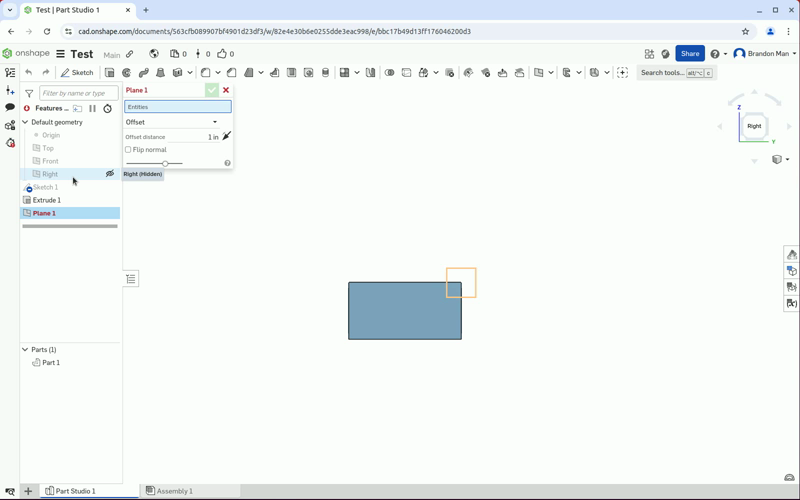
click(73, 176)
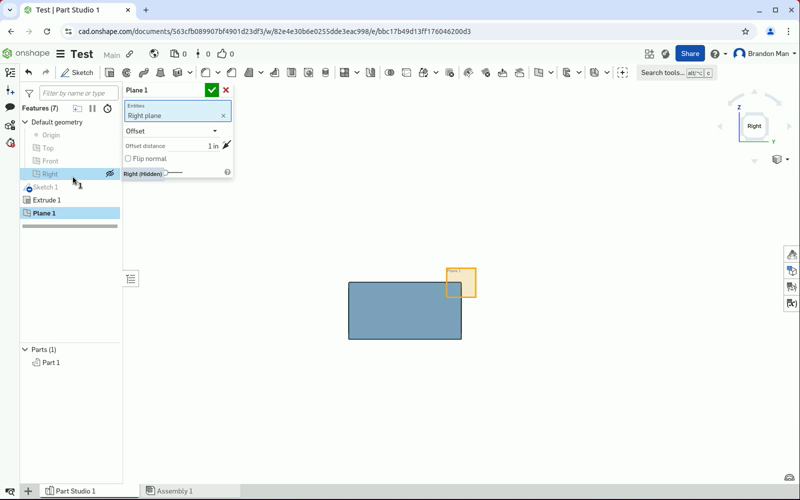
key(tab, 2)
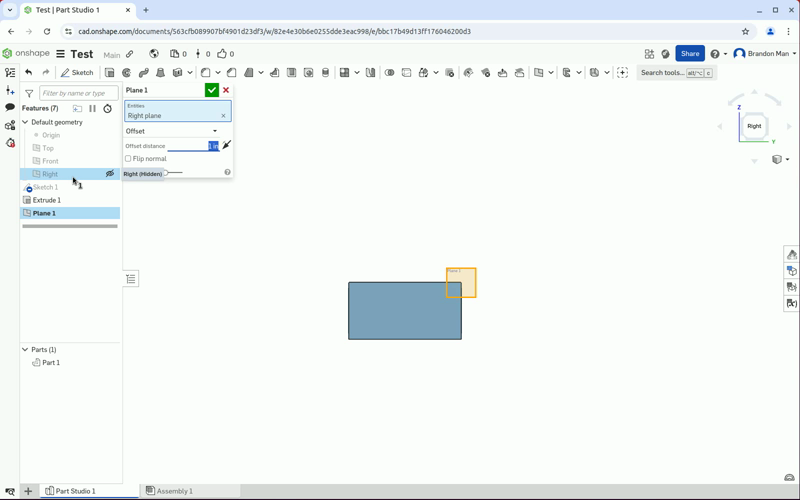
text(4.56)
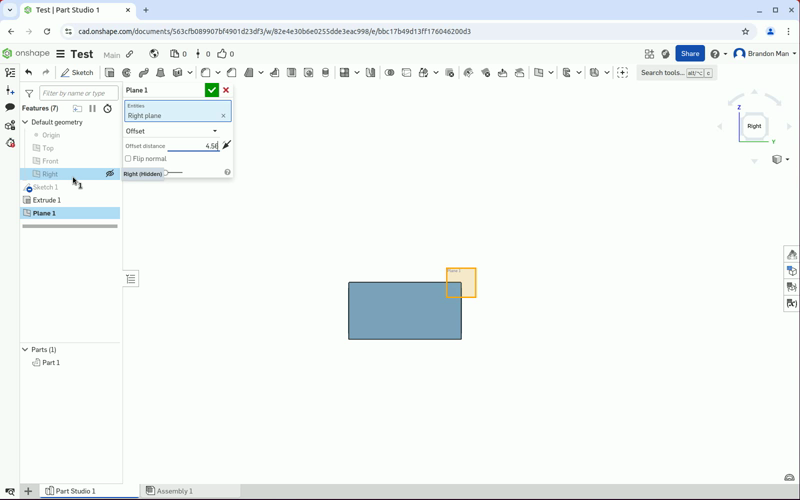
key(enter, 2)
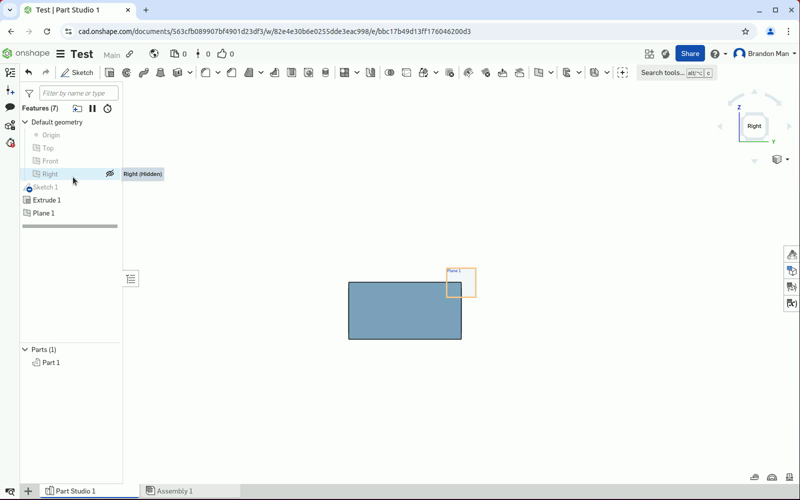
key(shift+s)
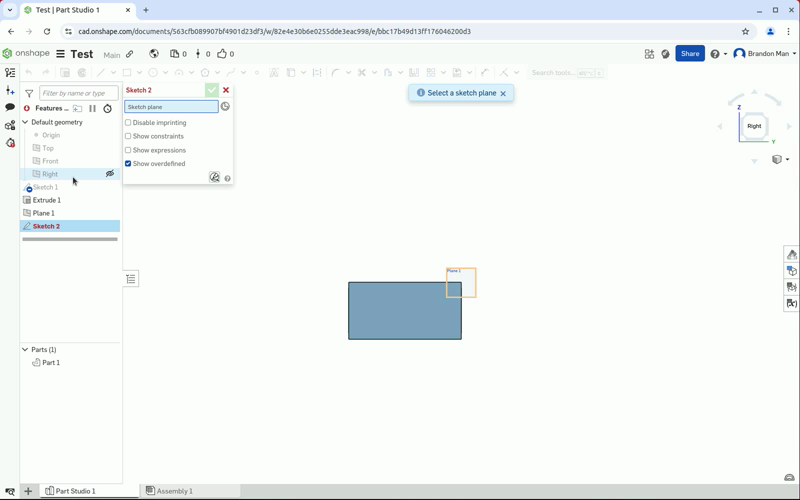
mouse_move(73, 215)
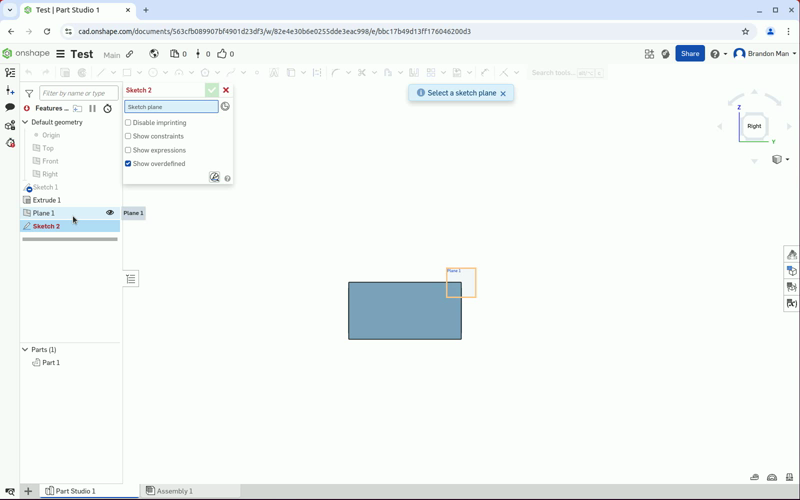
click(73, 215)
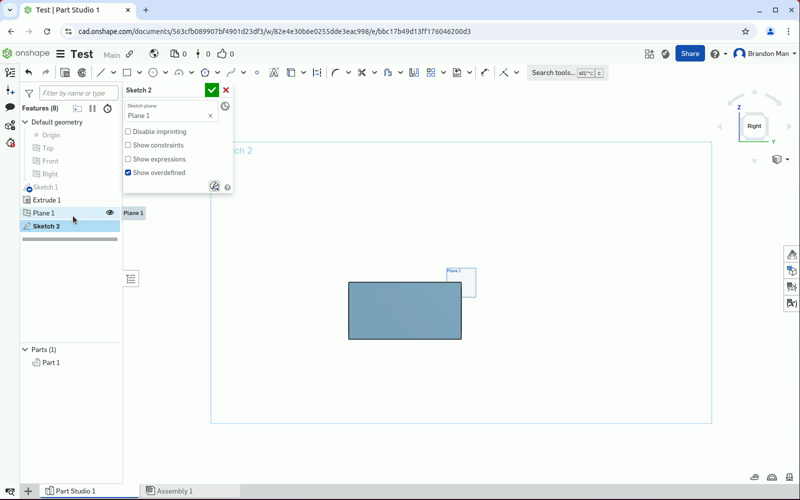
mouse_move(73, 352)
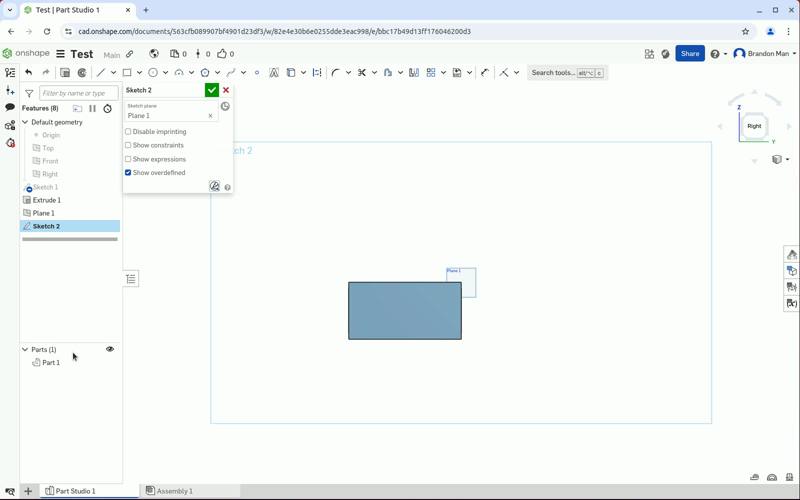
key(y)
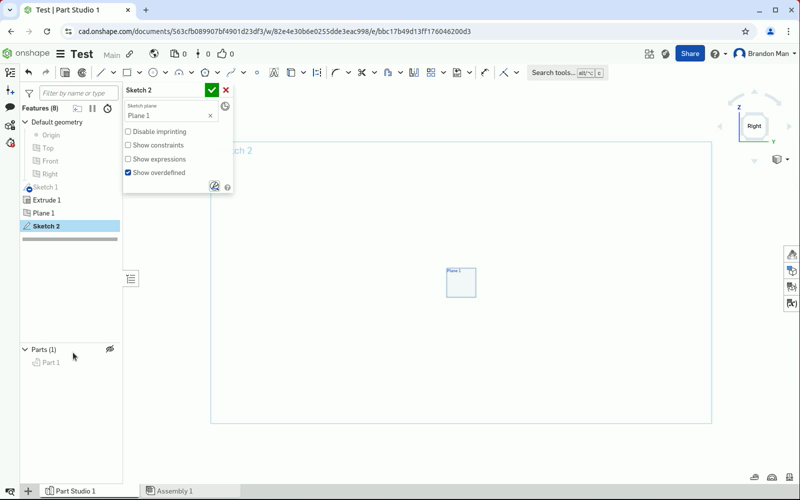
key(l)
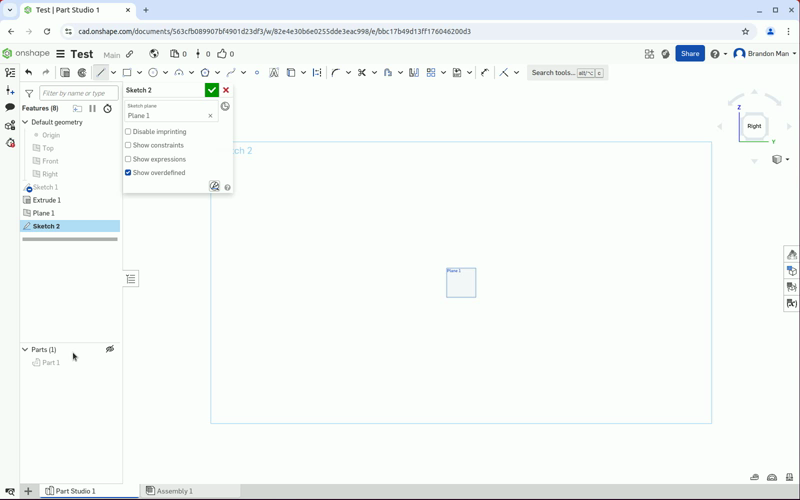
key_down(shift)
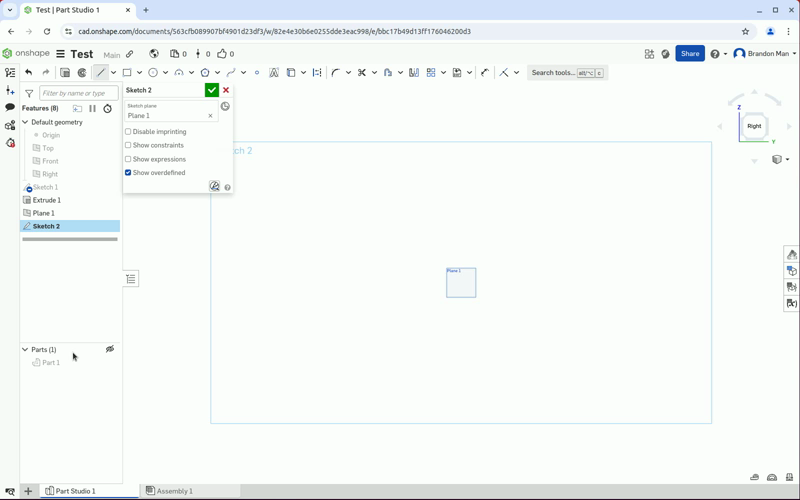
mouse_move(359, 333)
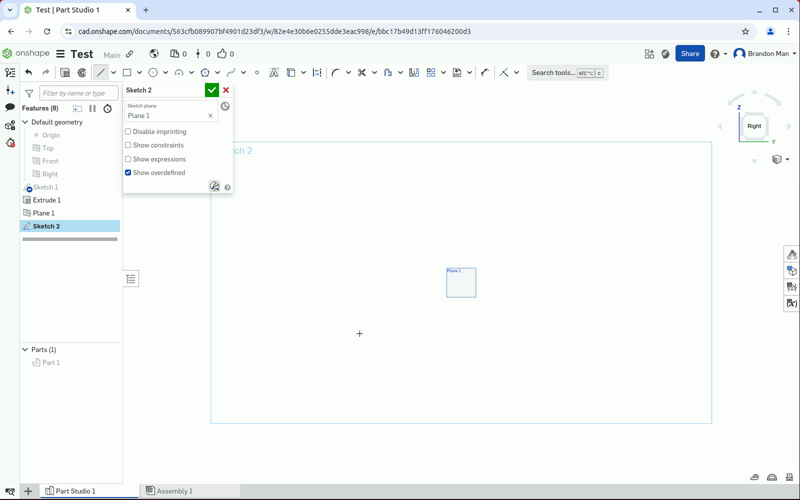
click(359, 333)
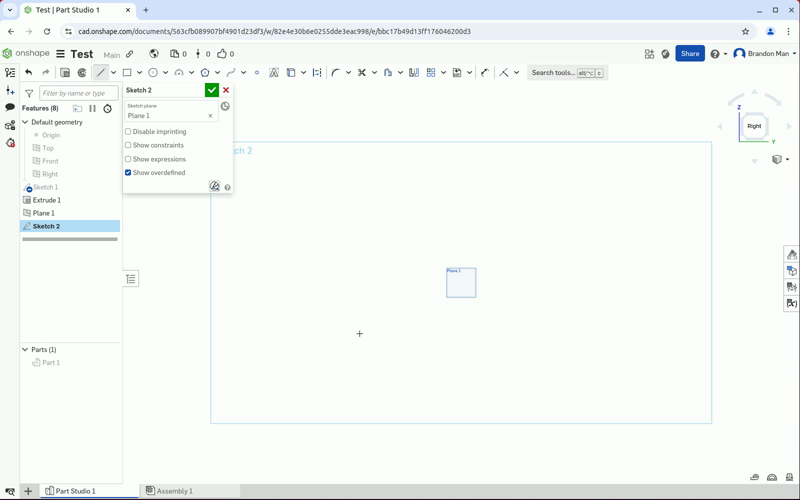
key_up(shift)
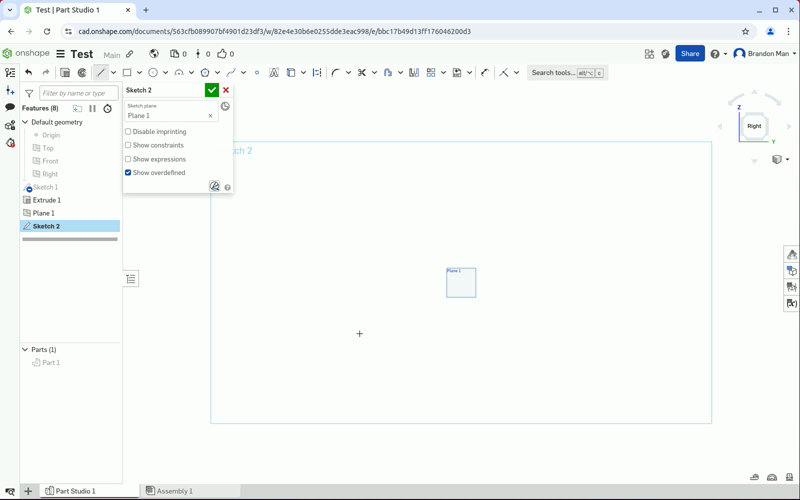
key_down(shift)
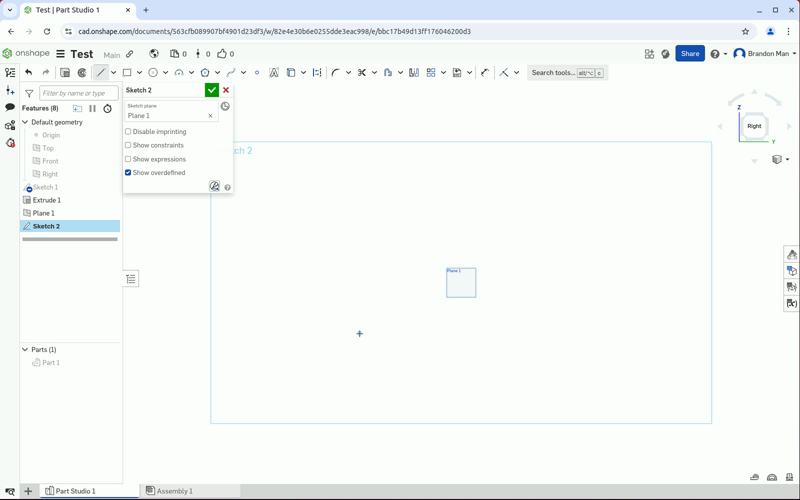
mouse_move(438, 333)
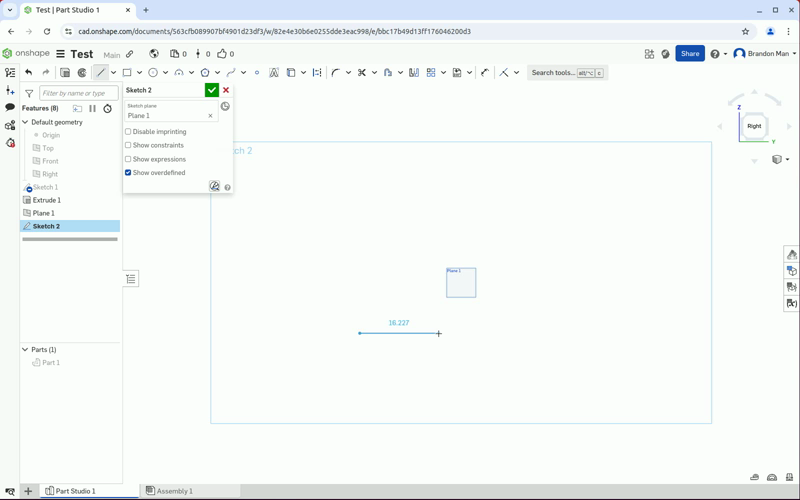
click(438, 333)
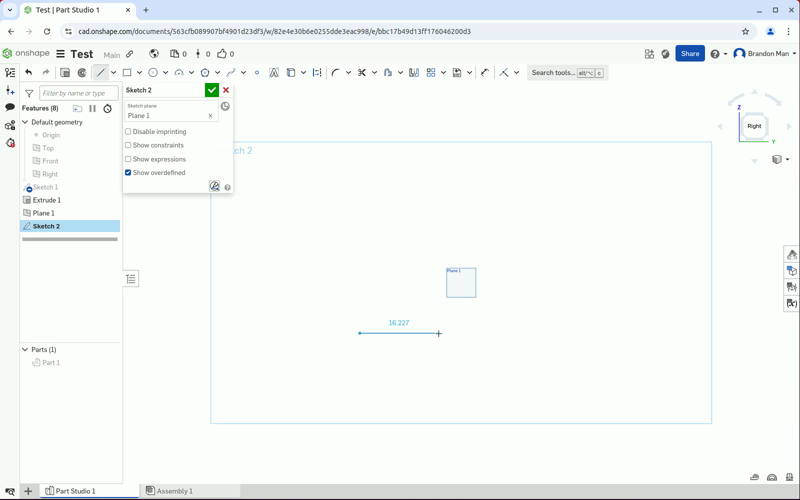
key_up(shift)
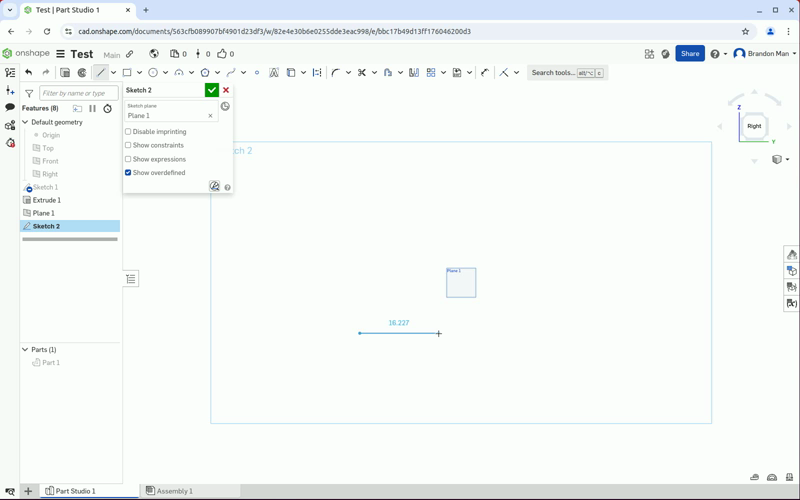
key_down(shift)
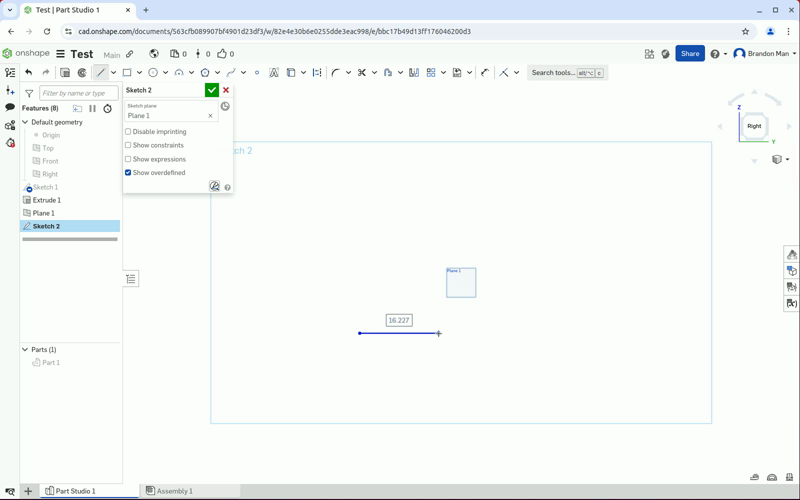
mouse_move(468, 333)
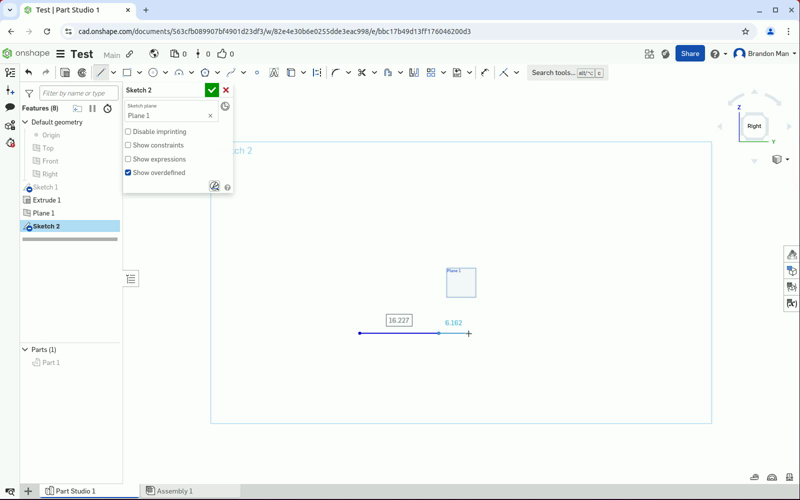
mouse_move(438, 288)
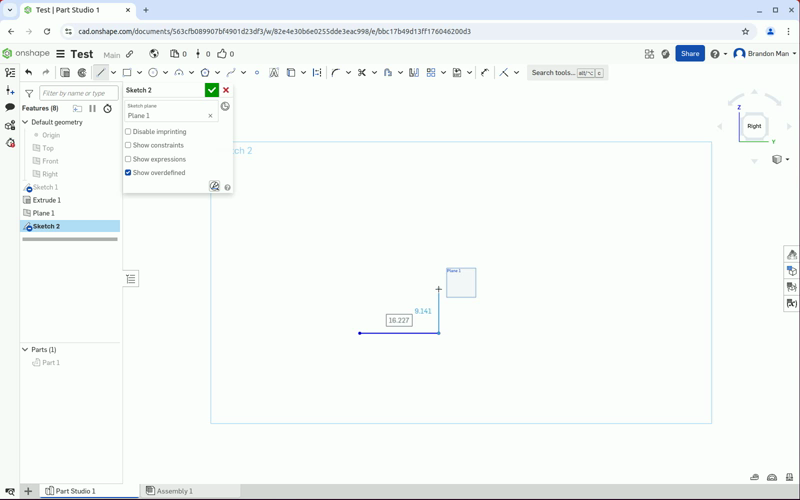
click(438, 288)
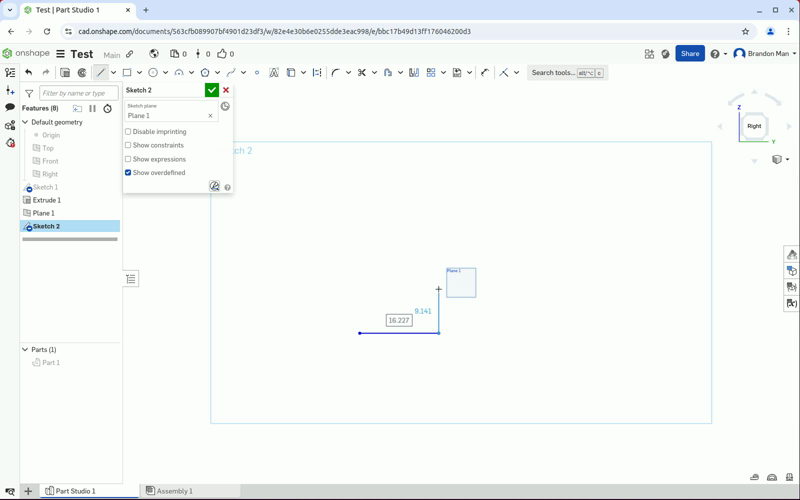
key_up(shift)
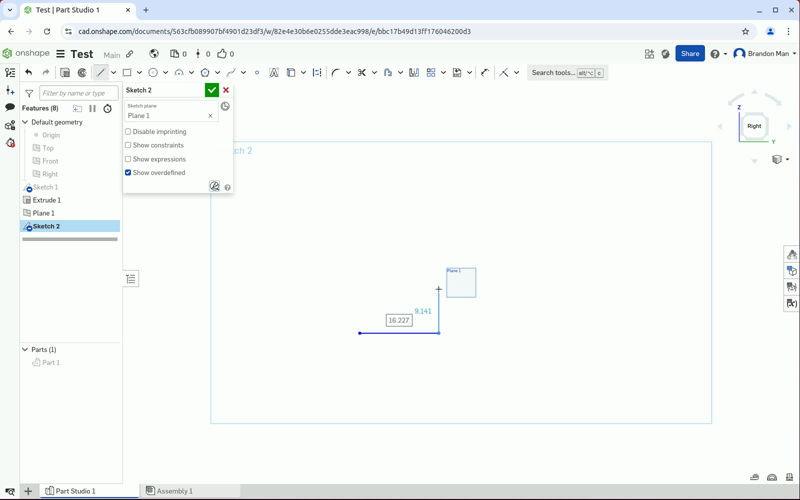
key_down(shift)
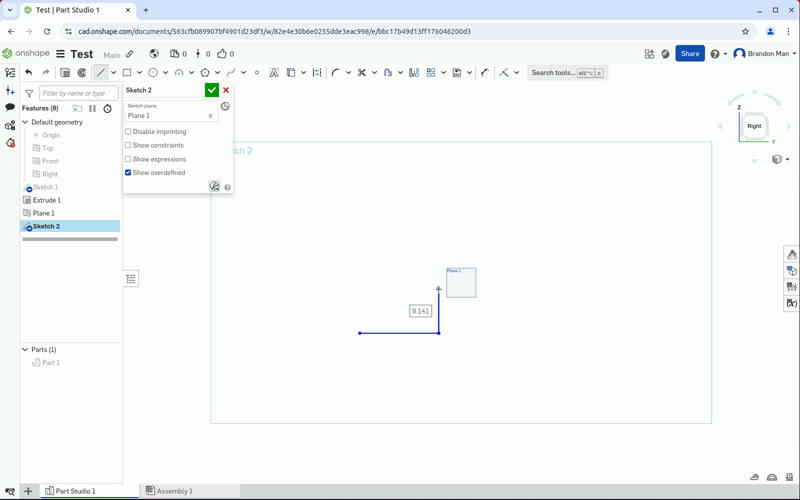
mouse_move(359, 288)
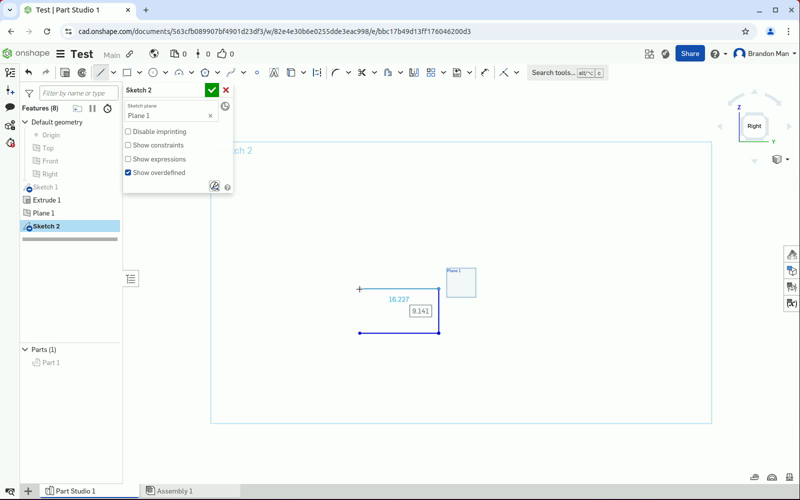
click(359, 288)
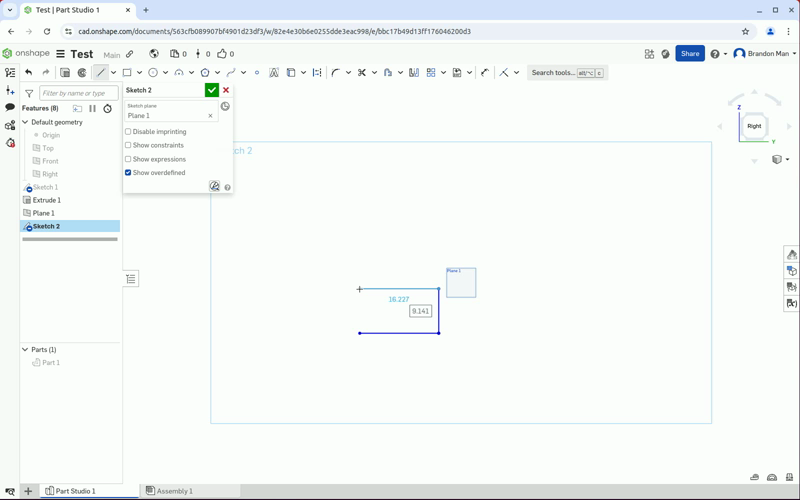
key_up(shift)
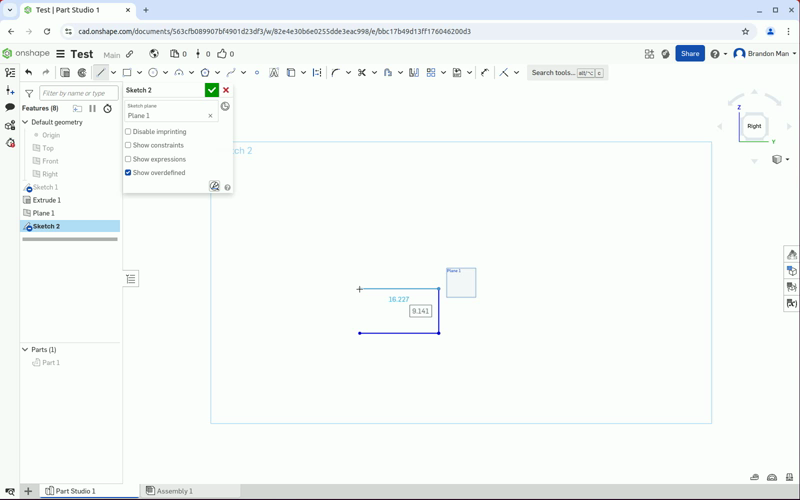
mouse_move(389, 288)
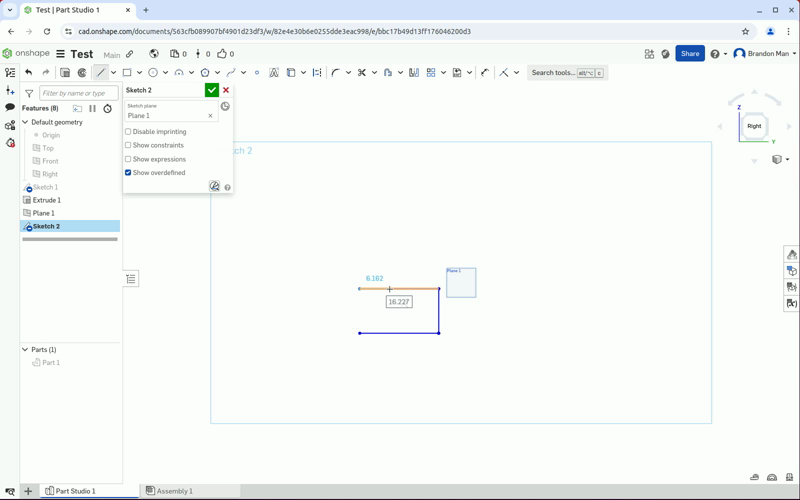
key_down(shift)
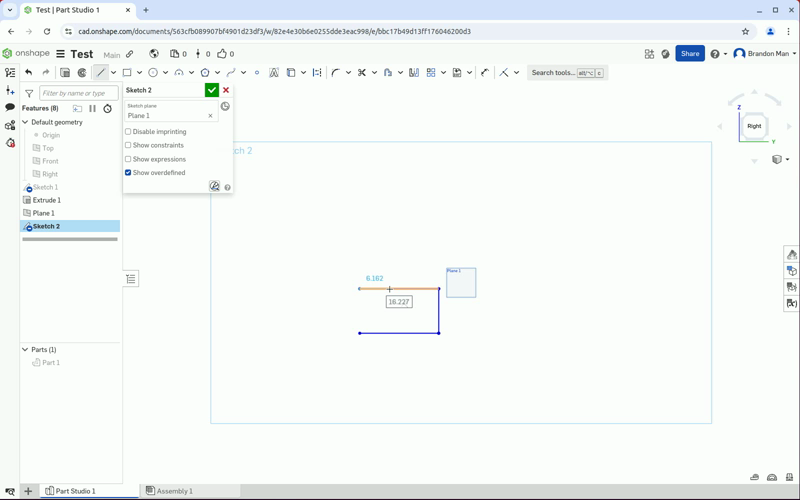
mouse_move(359, 333)
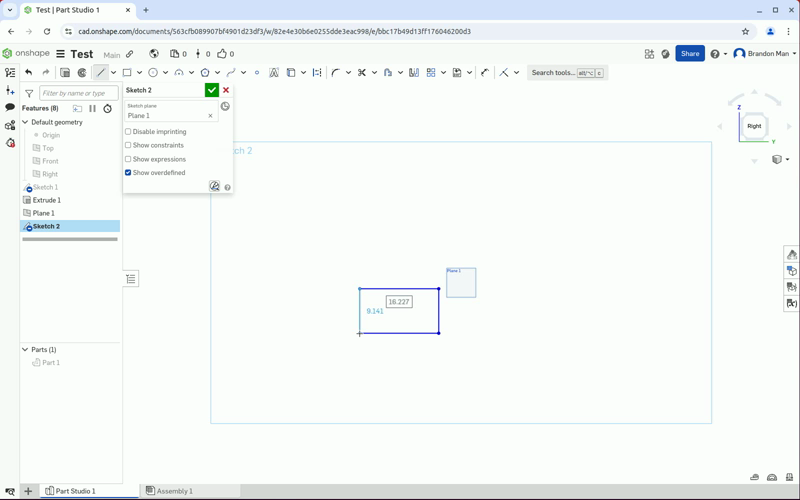
key_up(shift)
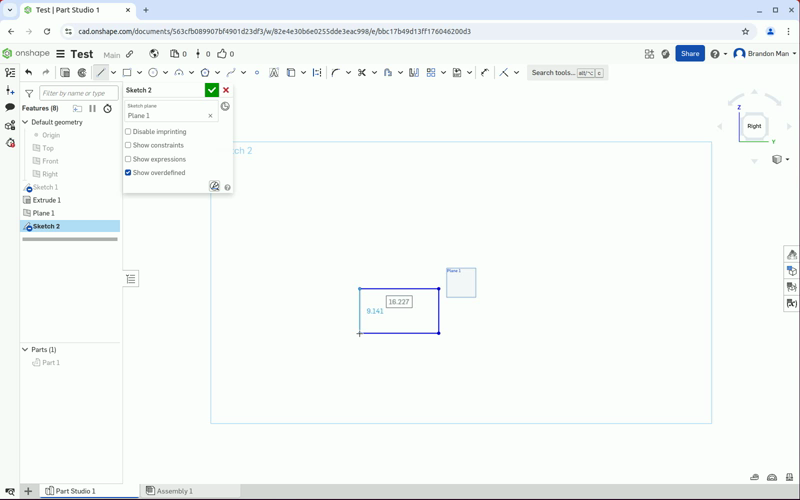
click(359, 333)
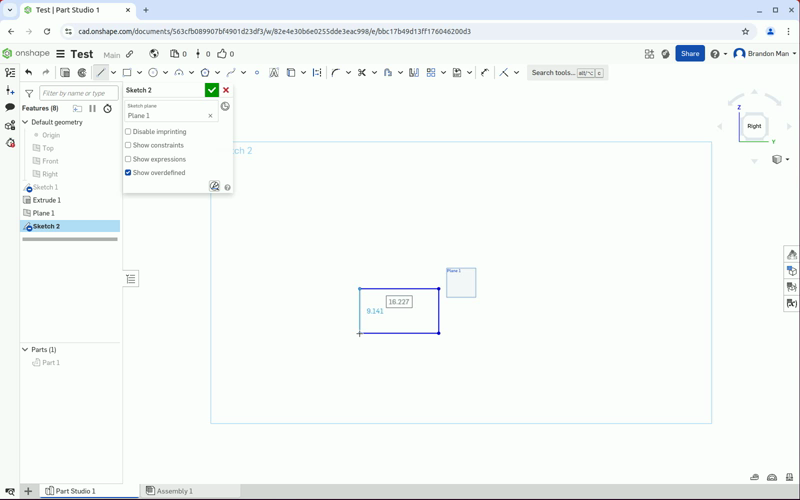
key(esc)
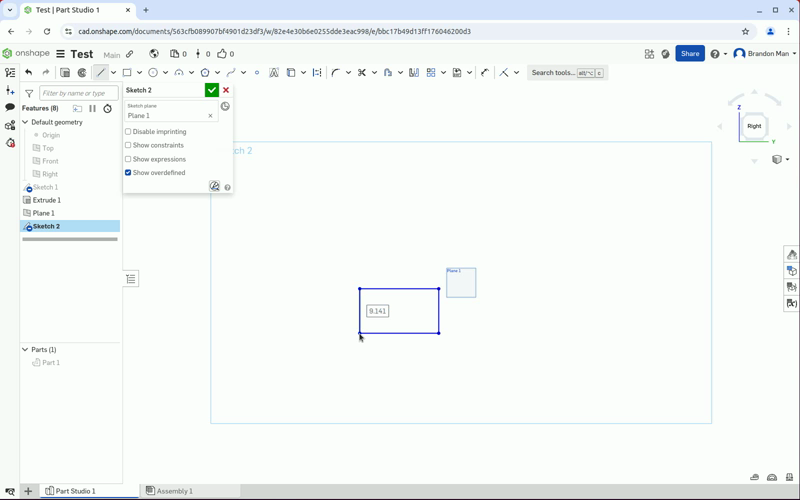
mouse_move(379, 297)
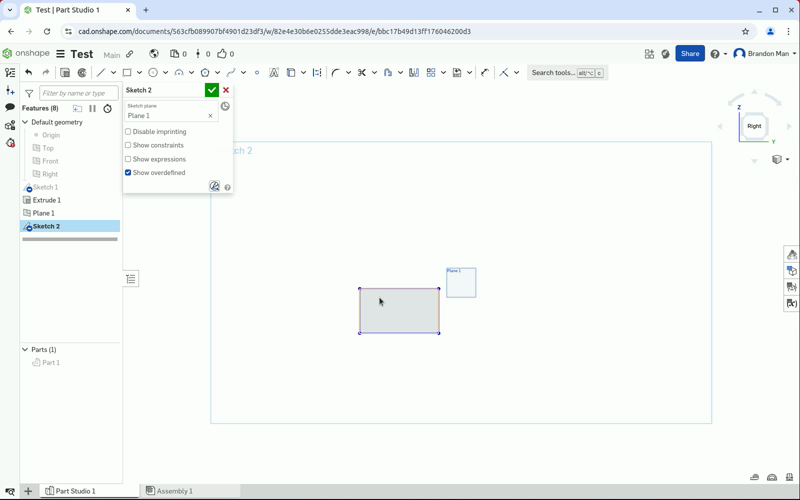
click(379, 297)
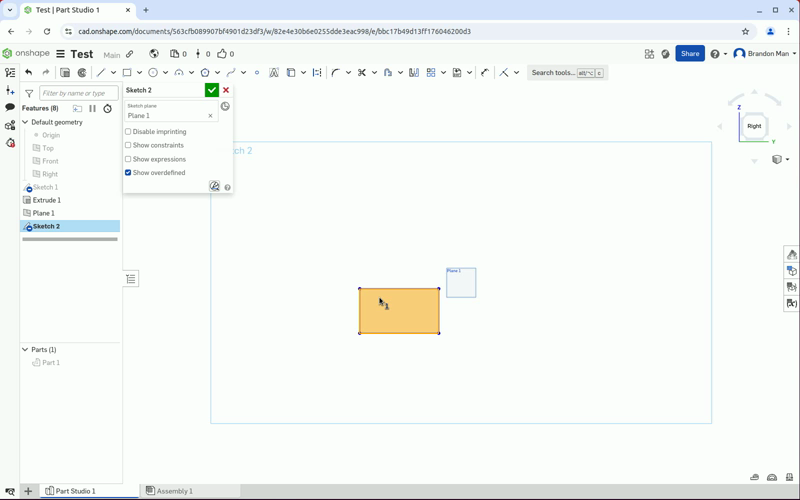
mouse_move(73, 352)
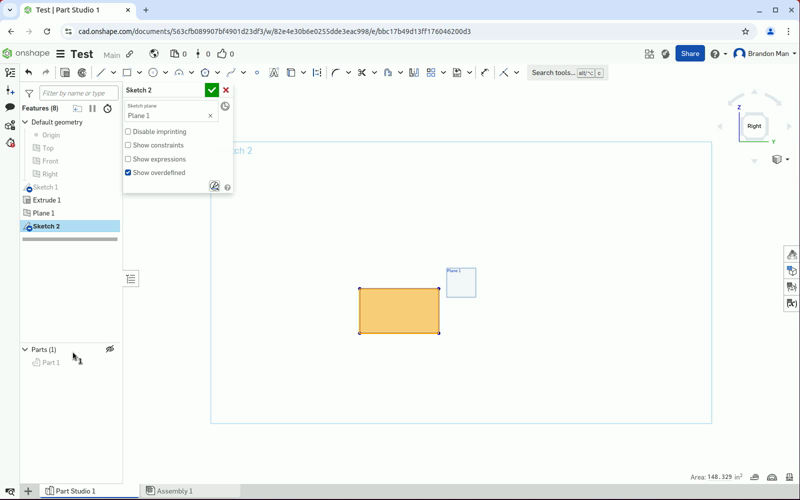
key(shift+y)
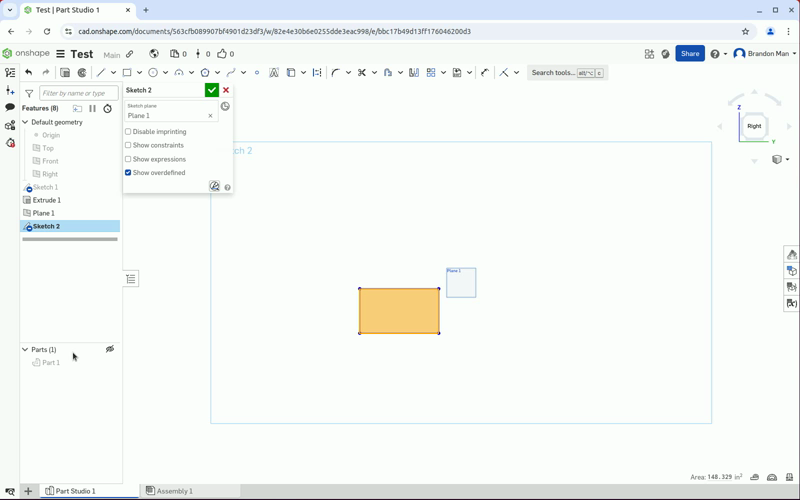
key(shift+e)
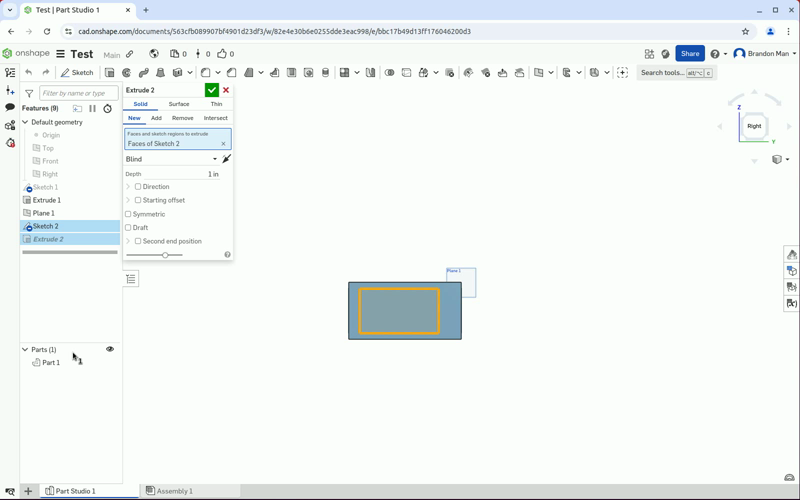
mouse_move(143, 106)
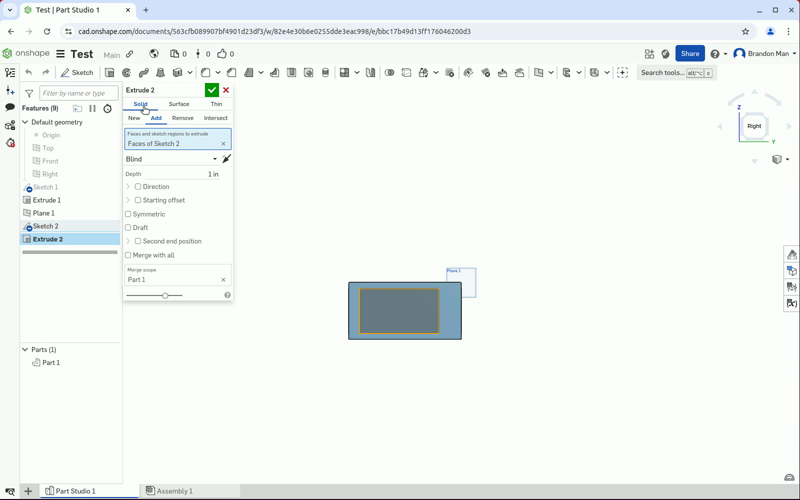
click(143, 106)
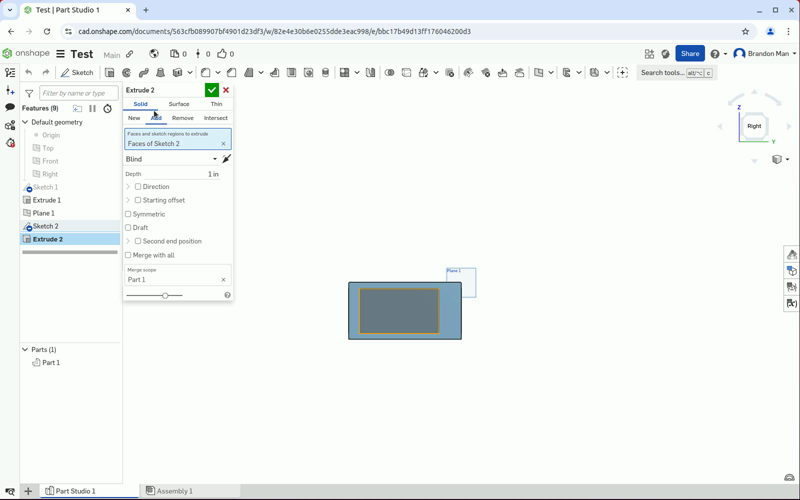
mouse_move(186, 120)
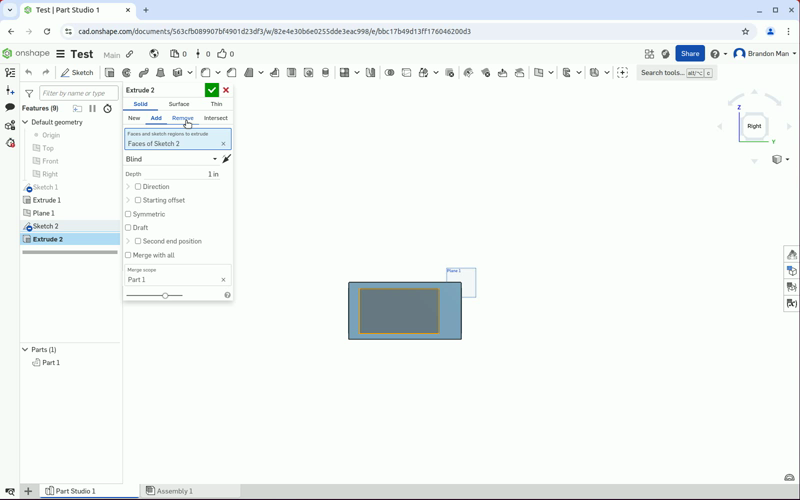
click(186, 120)
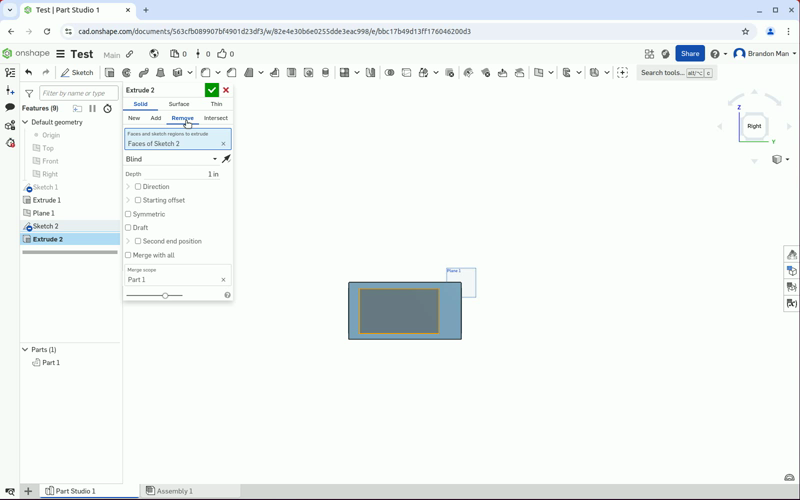
key(tab, 4)
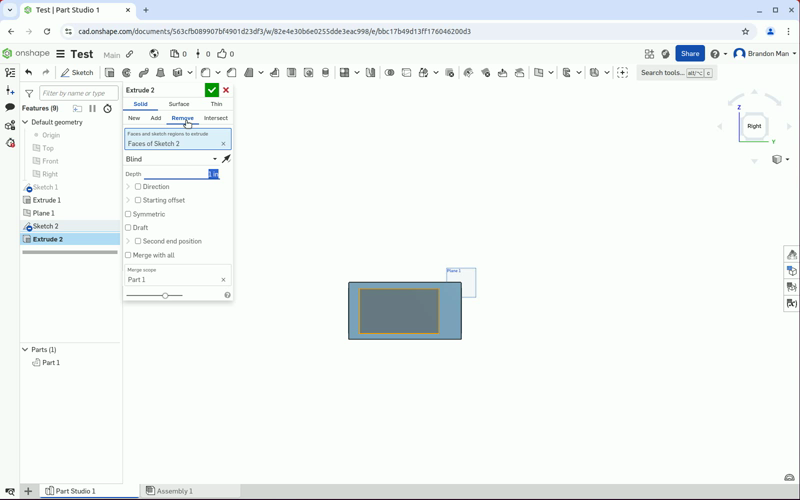
text(5.777)
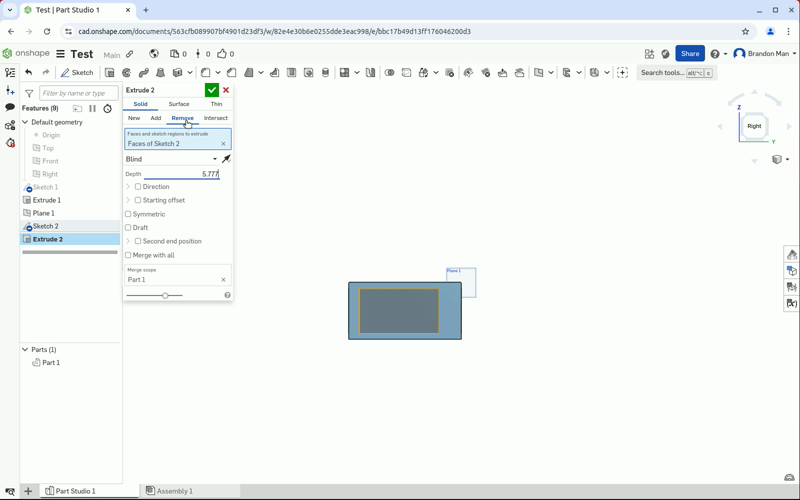
key(tab, 6)
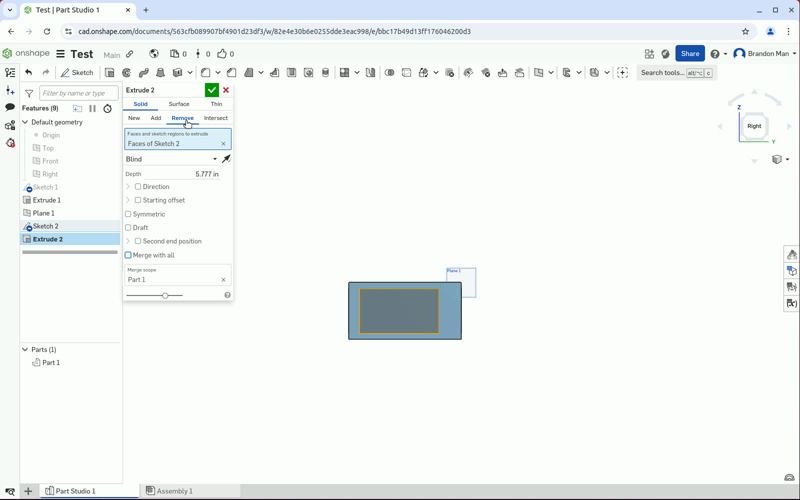
key(space)
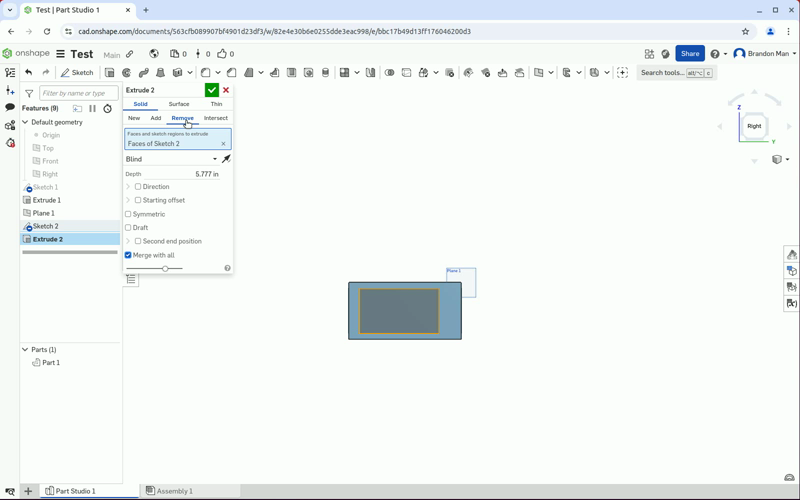
key(enter)
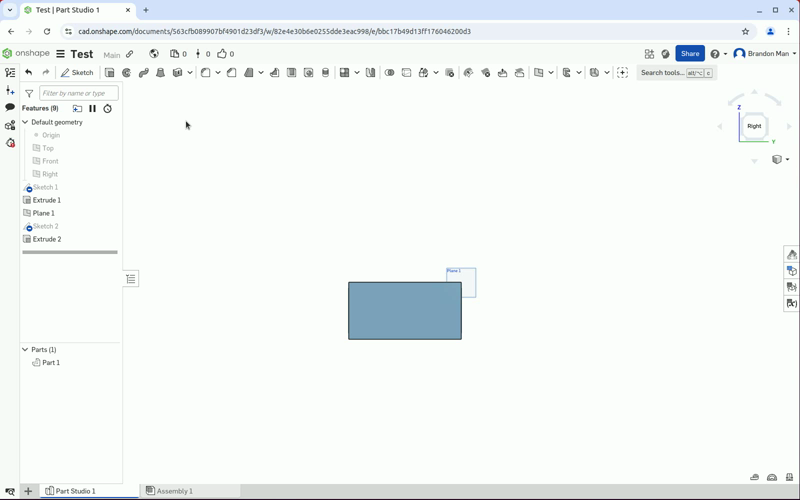
key(shift+h)
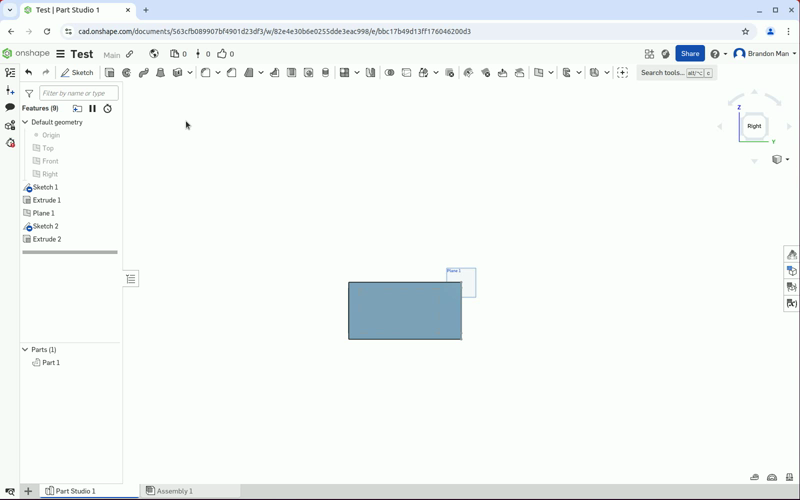
key(shift+h)
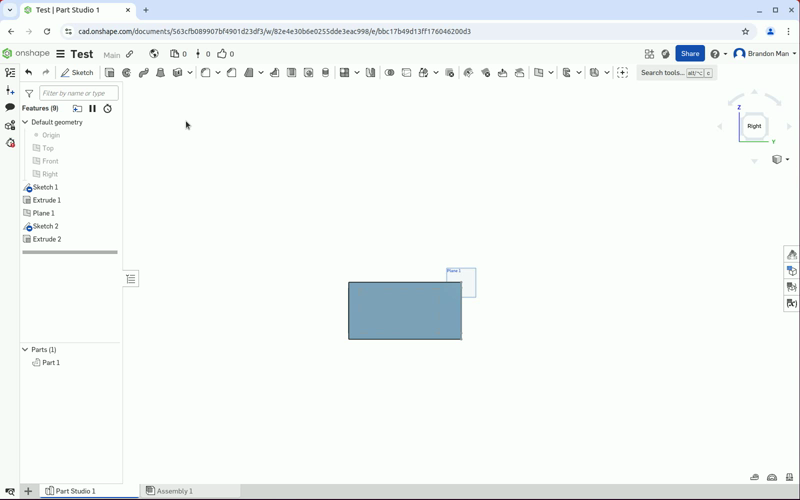
key(shift+7)
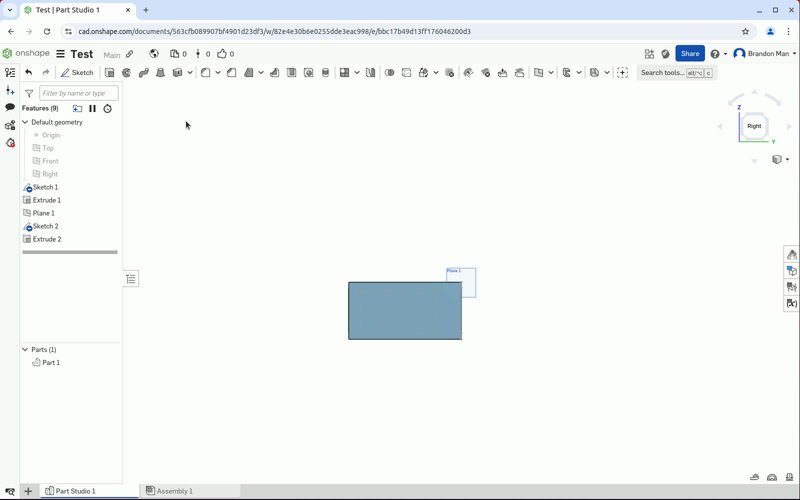
key(right, 2)
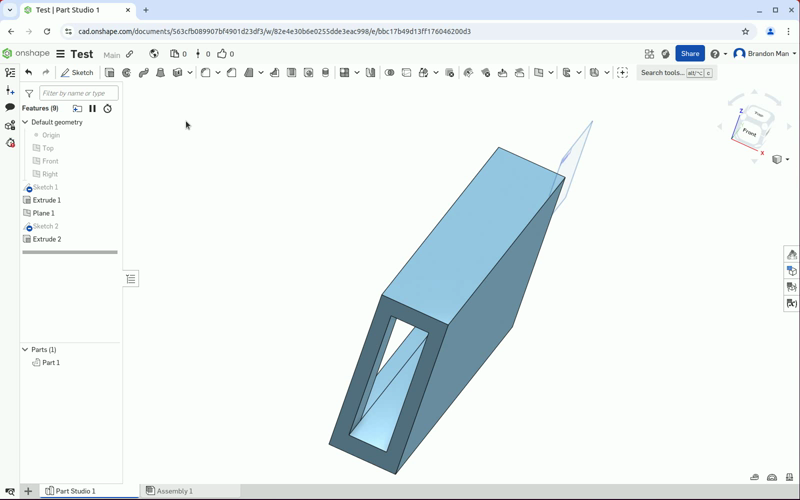
key(down, 2)
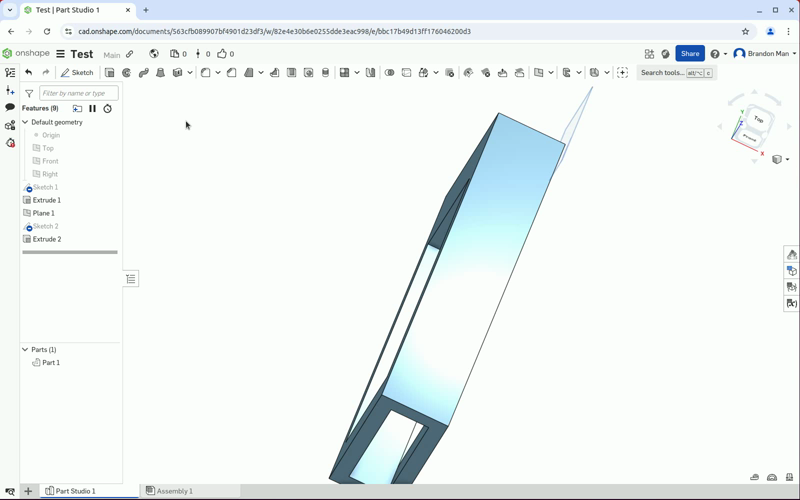
key(up, 2)
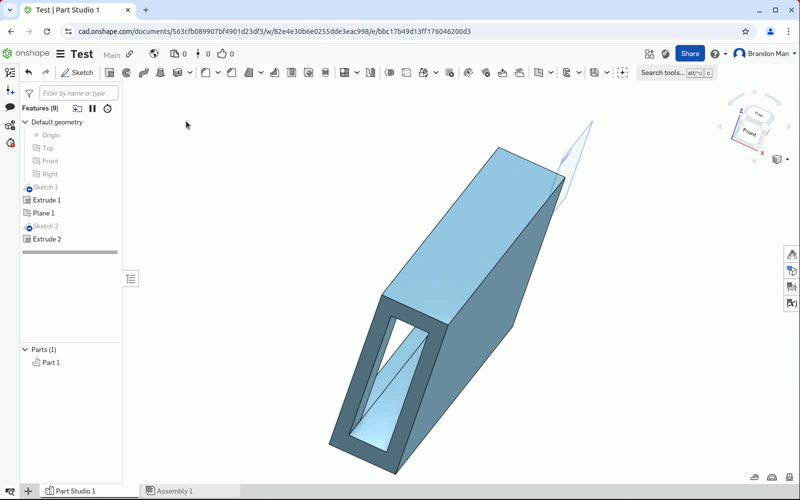
key(left, 2)
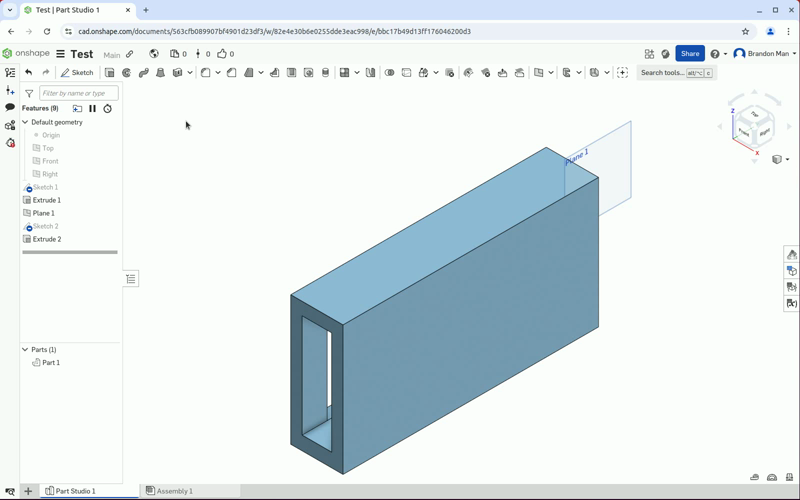
mouse_move(73, 189)
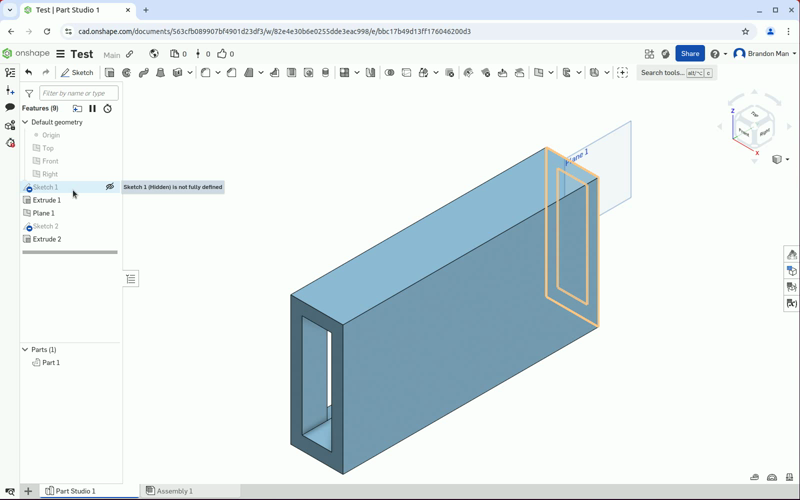
click(73, 189)